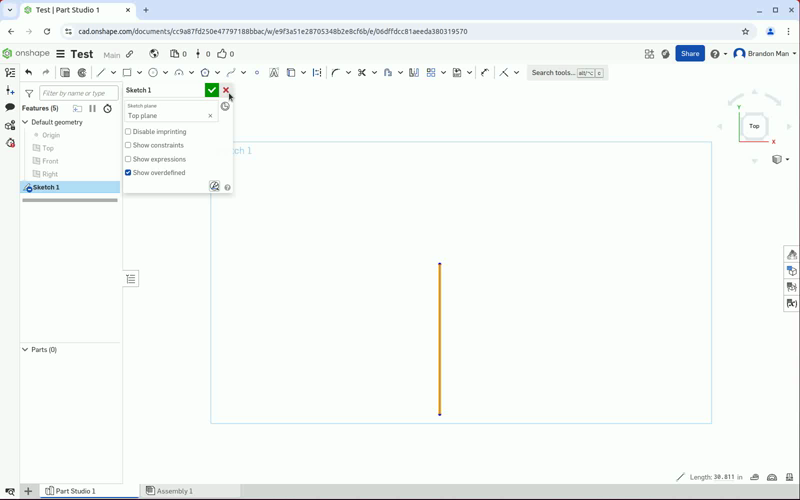
key(shift+h)
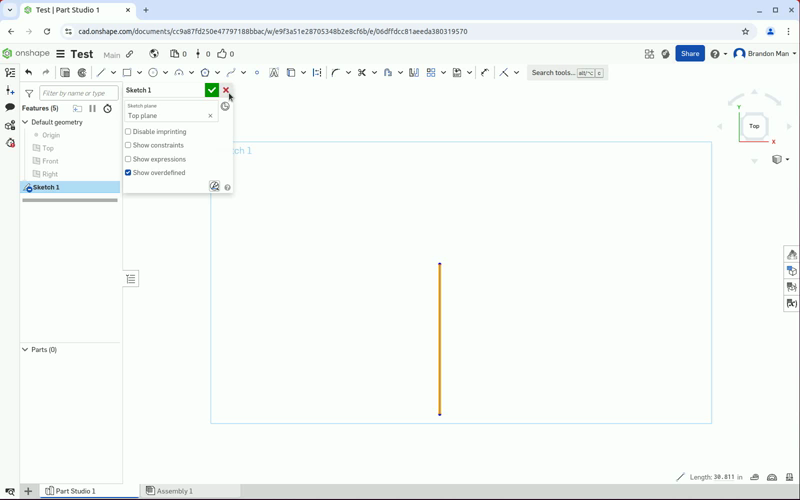
key(shift+s)
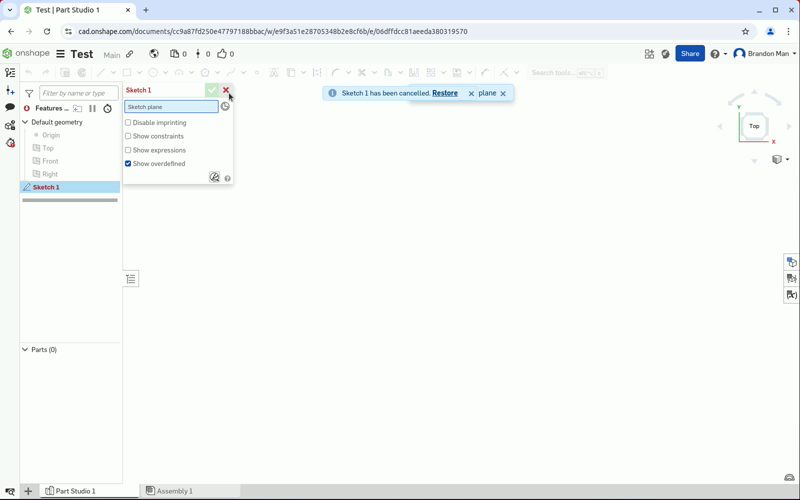
mouse_move(73, 150)
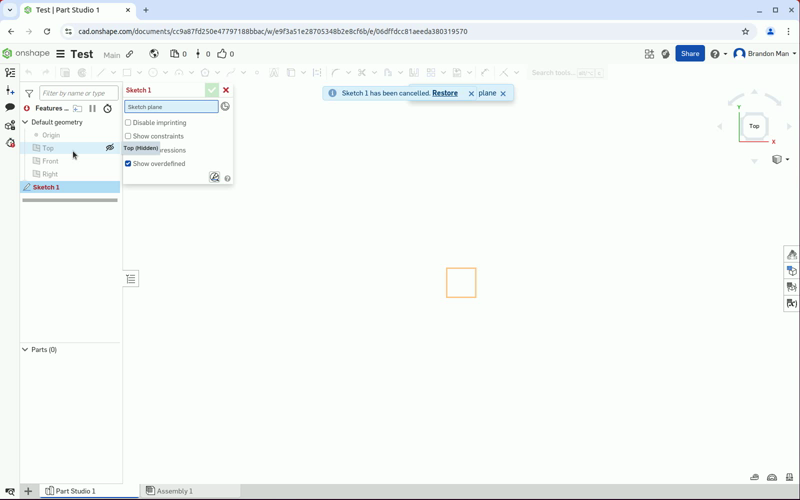
click(73, 150)
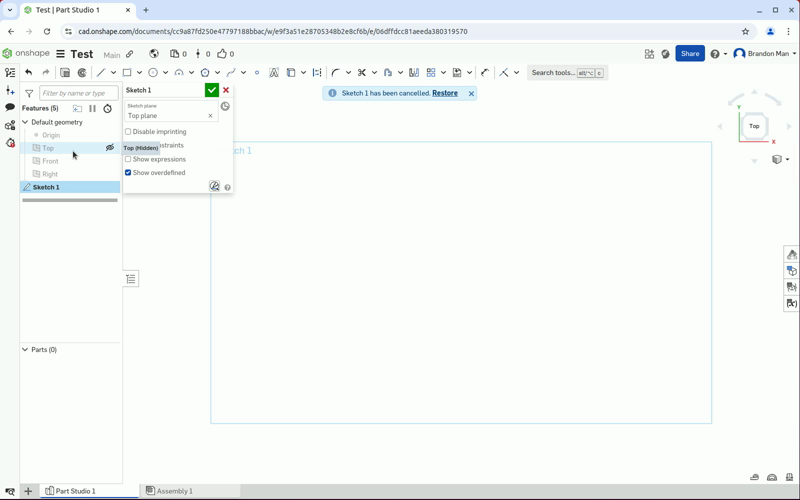
mouse_move(73, 352)
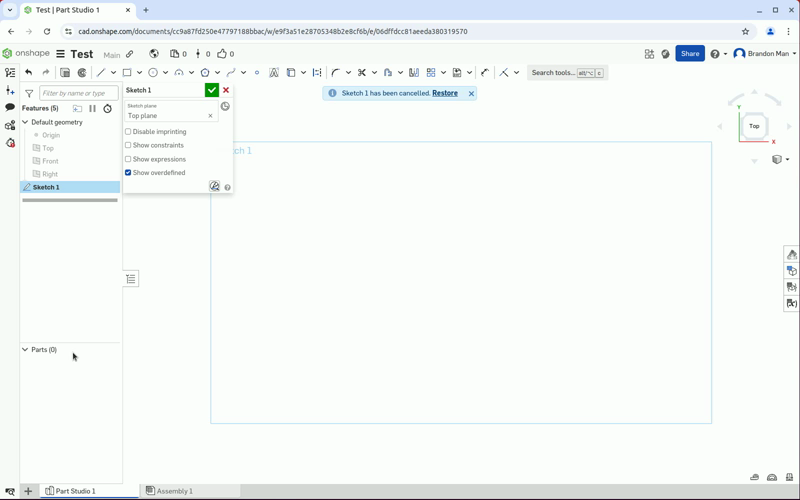
key(y)
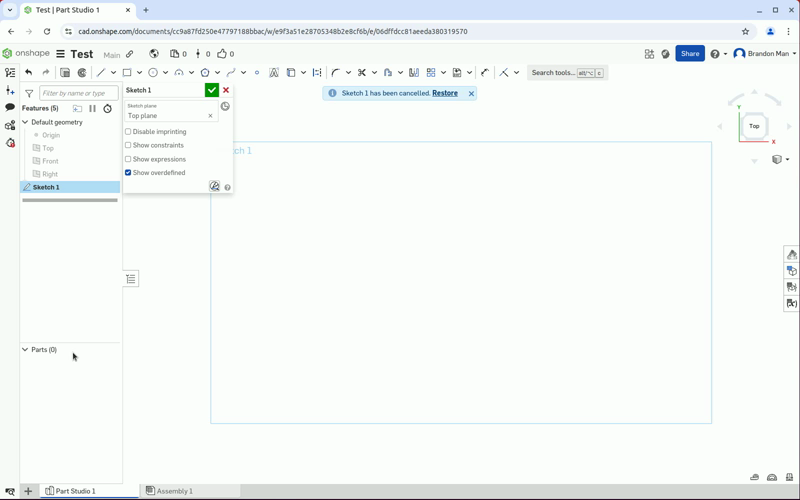
key(c)
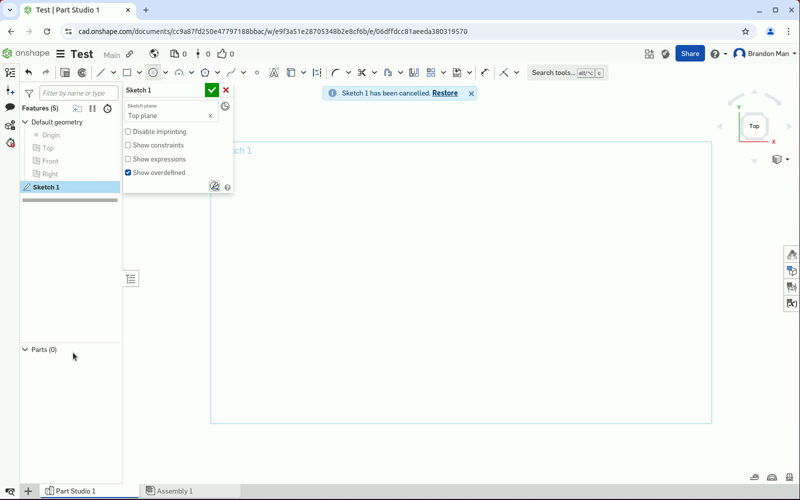
key_down(shift)
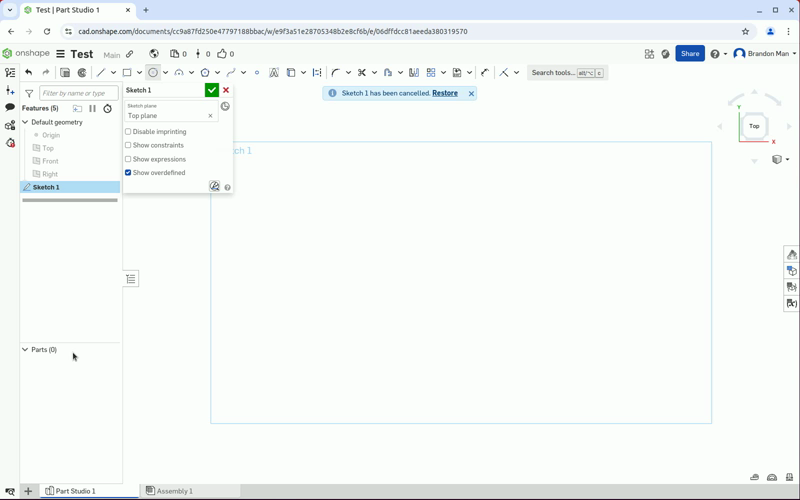
mouse_move(392, 282)
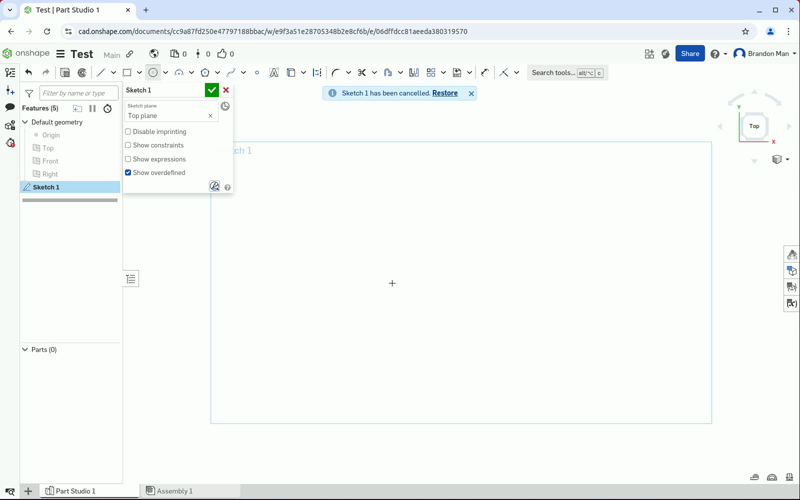
click(392, 282)
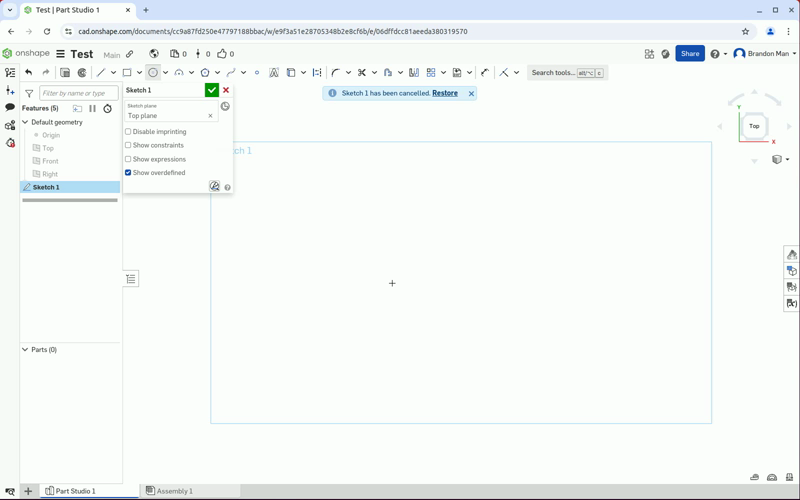
key_up(shift)
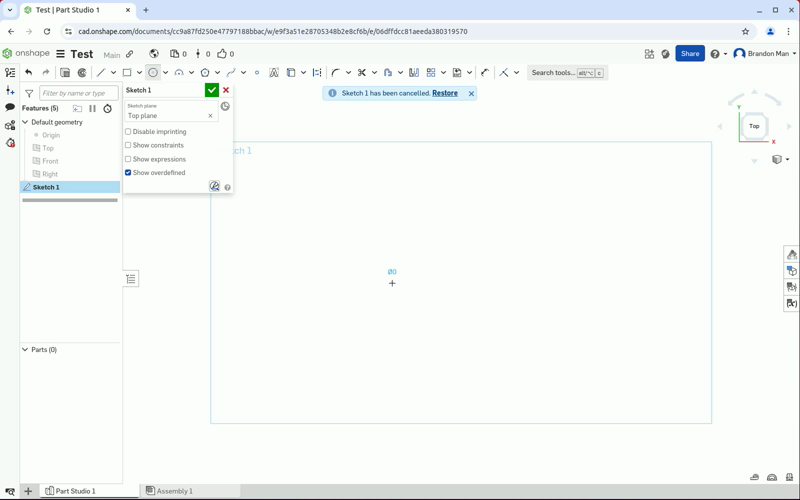
mouse_move(435, 282)
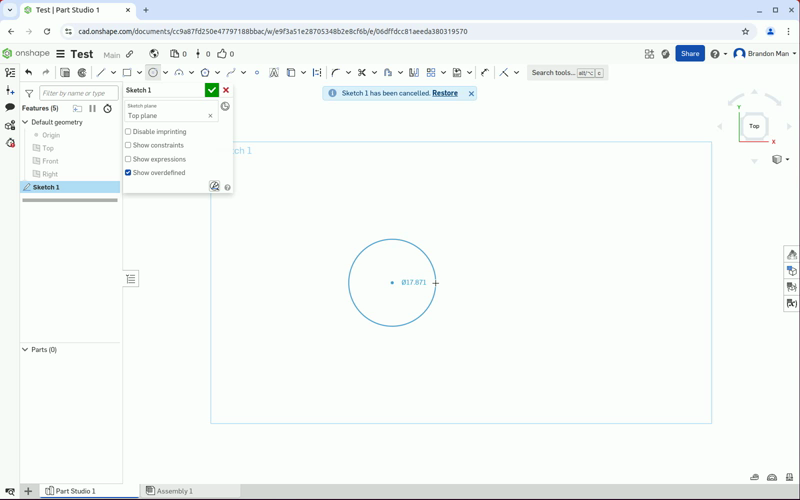
click(435, 282)
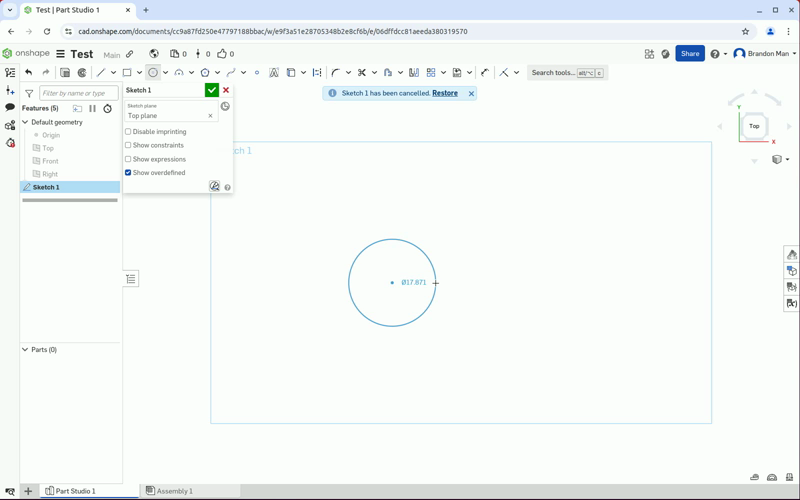
key(esc)
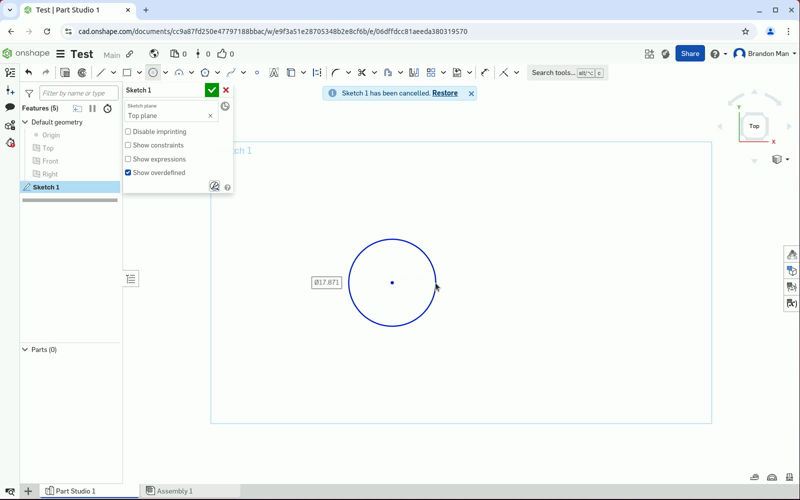
key(c)
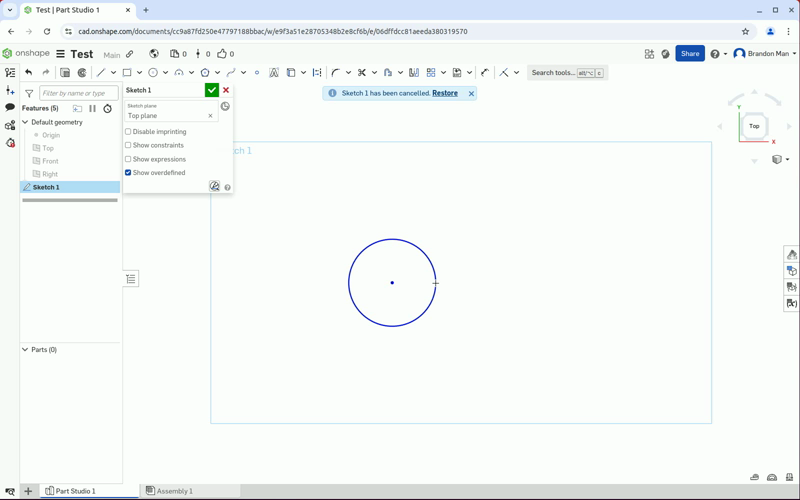
key_down(shift)
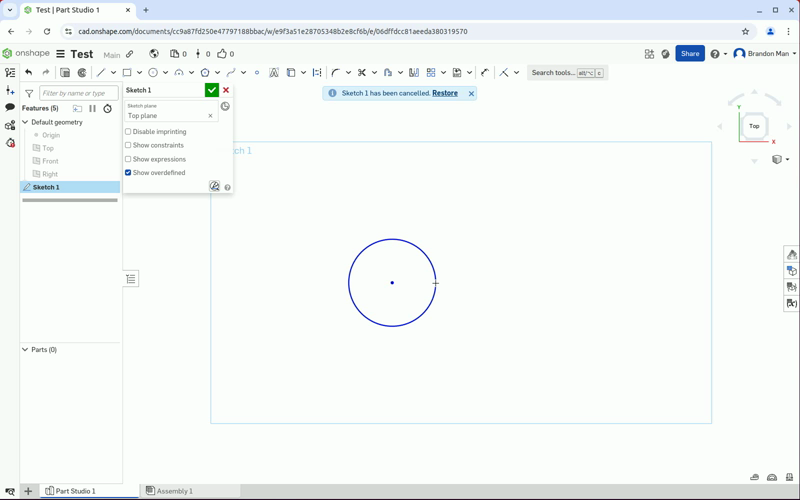
mouse_move(392, 282)
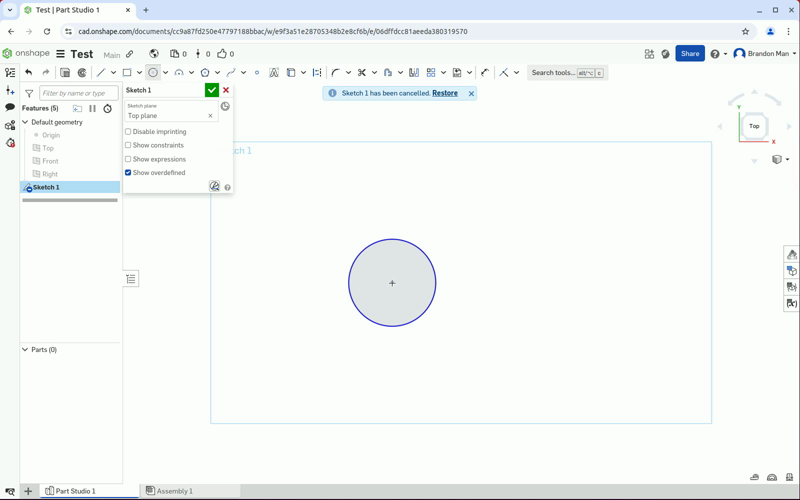
click(392, 282)
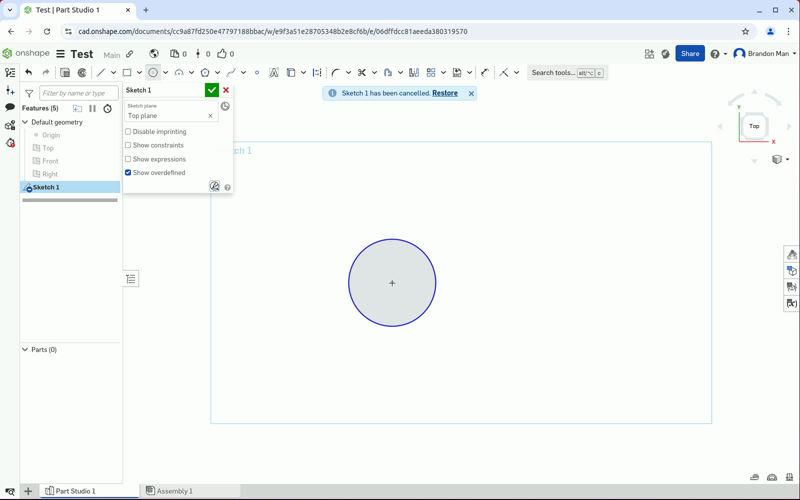
key_up(shift)
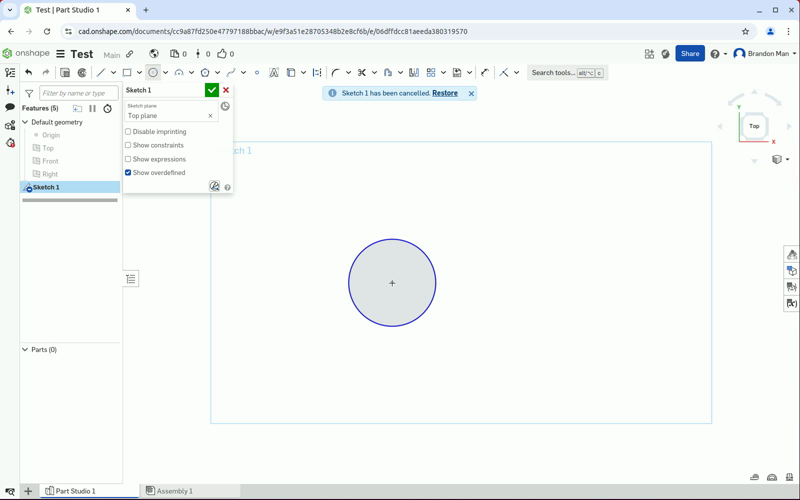
mouse_move(415, 282)
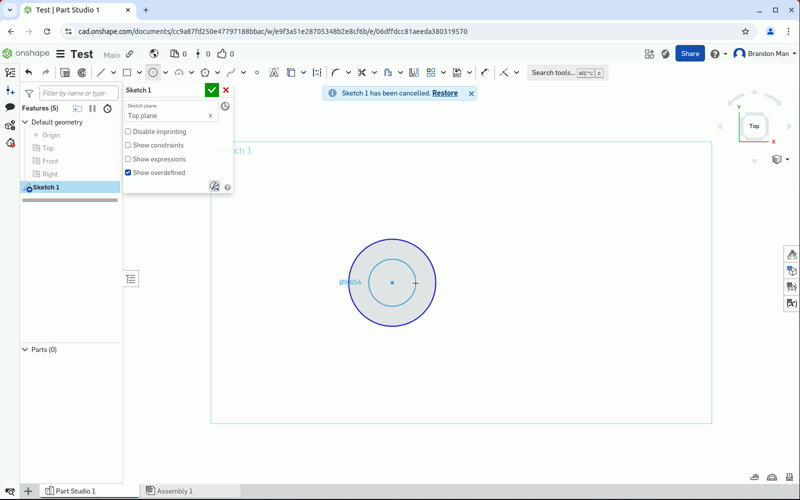
click(415, 282)
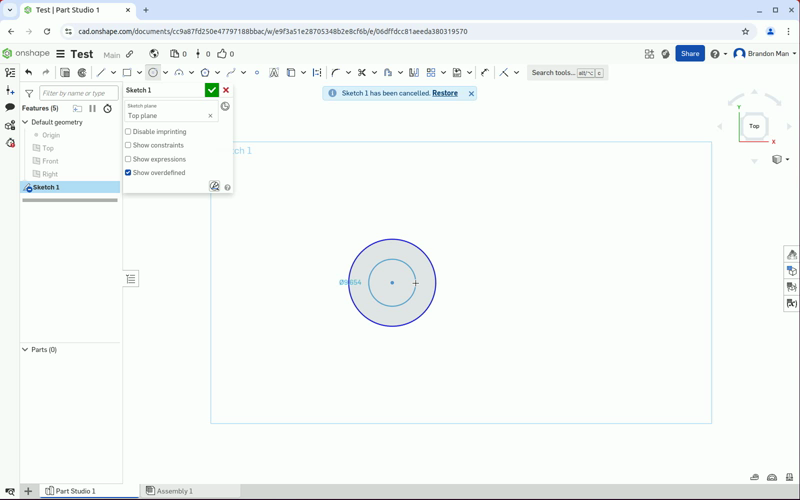
key(esc)
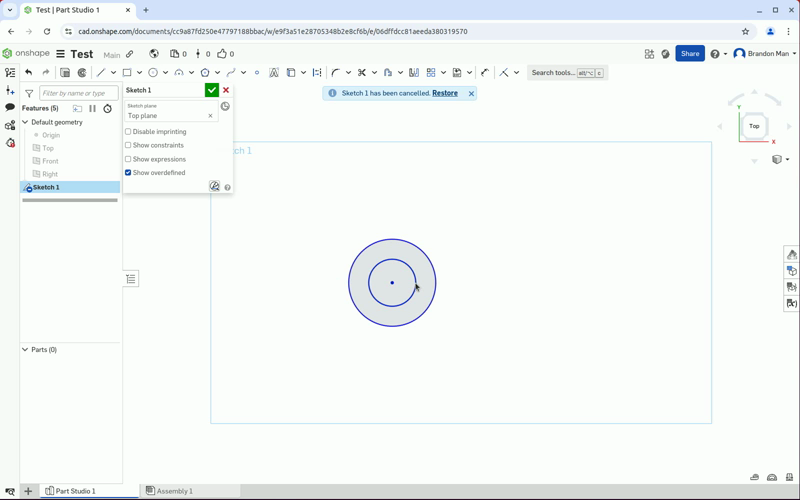
mouse_move(428, 267)
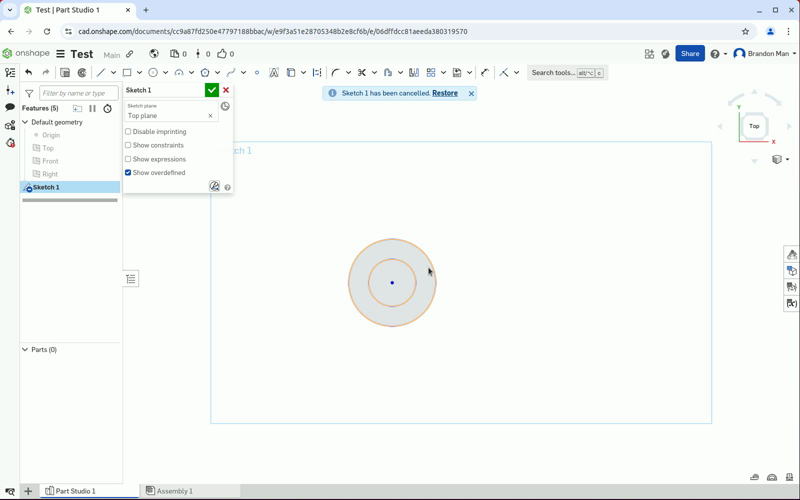
click(428, 267)
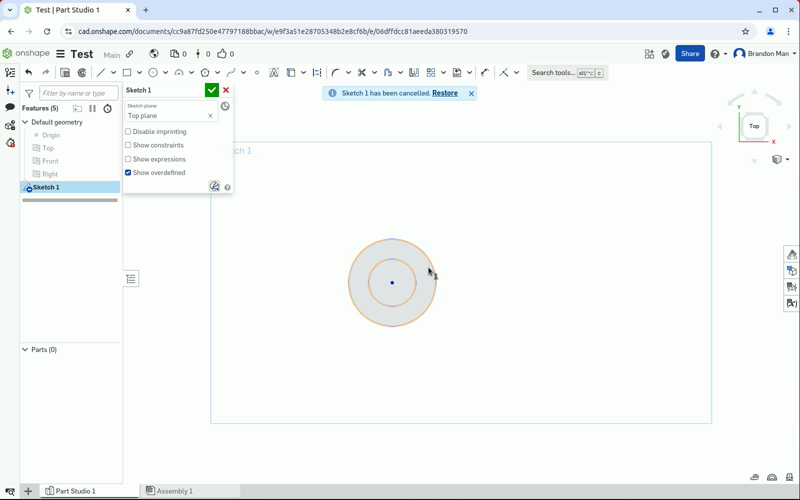
mouse_move(73, 352)
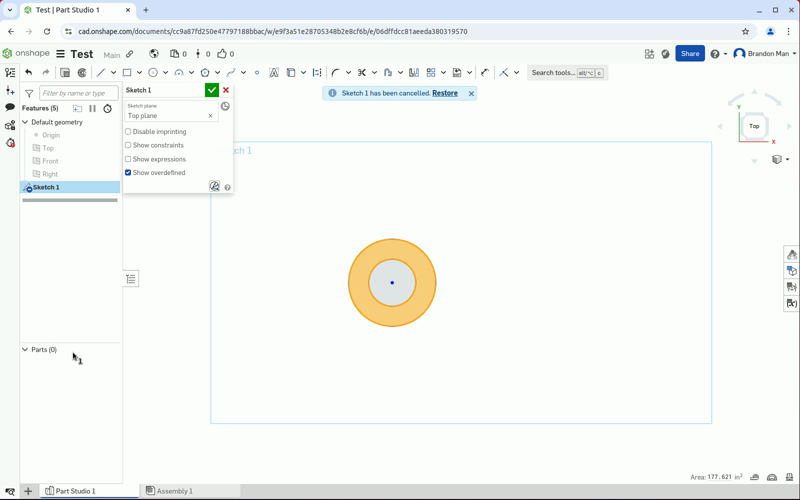
key(shift+y)
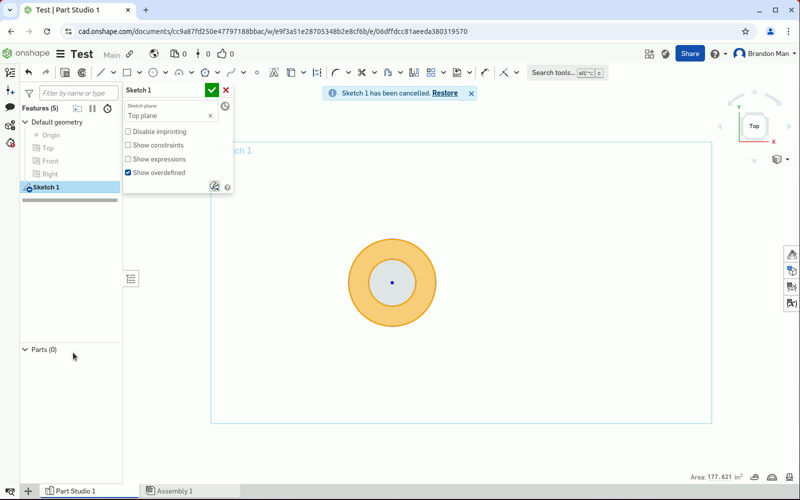
key(shift+e)
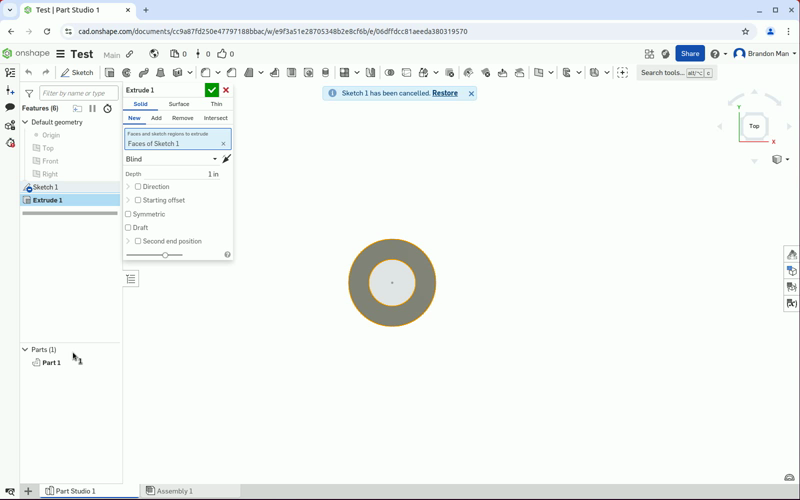
mouse_move(143, 106)
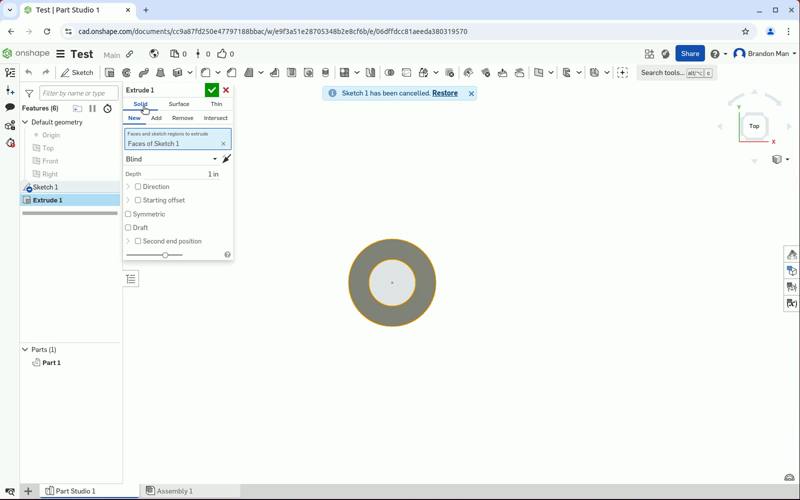
click(143, 106)
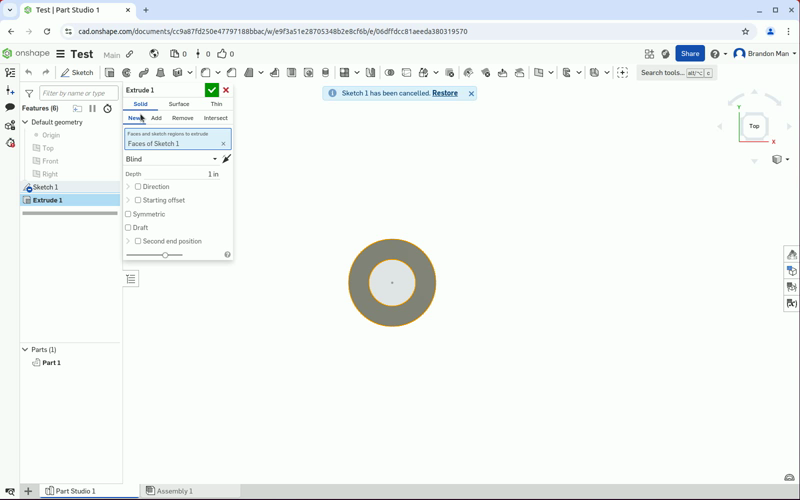
mouse_move(137, 120)
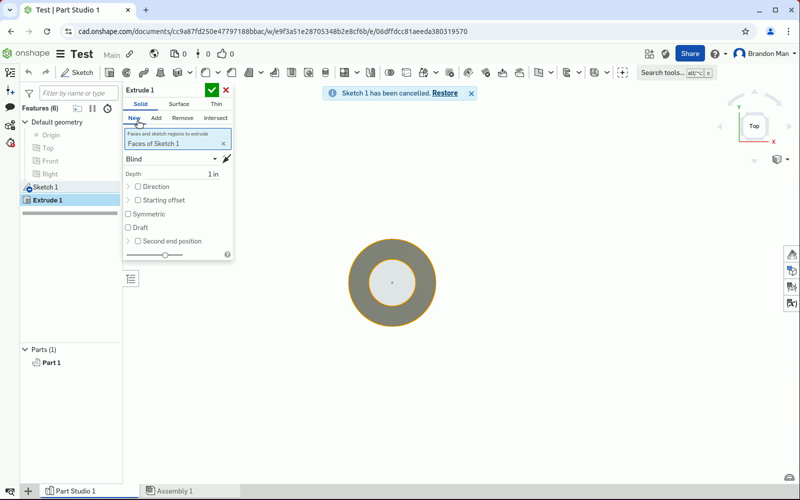
click(137, 120)
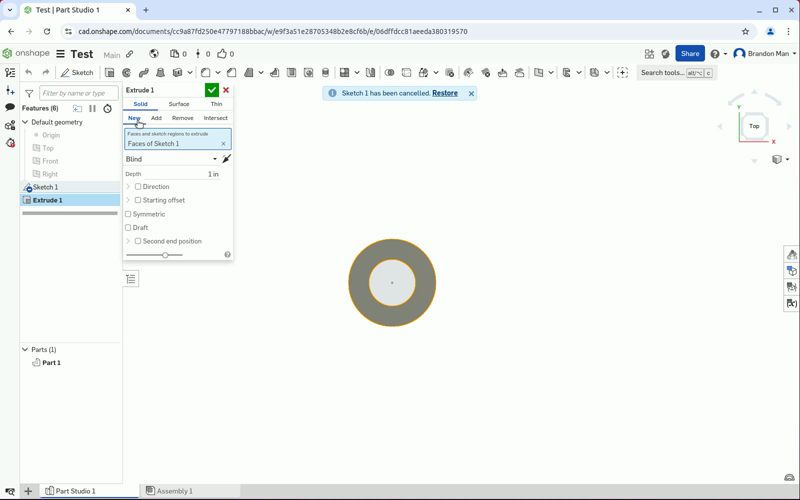
key(tab, 4)
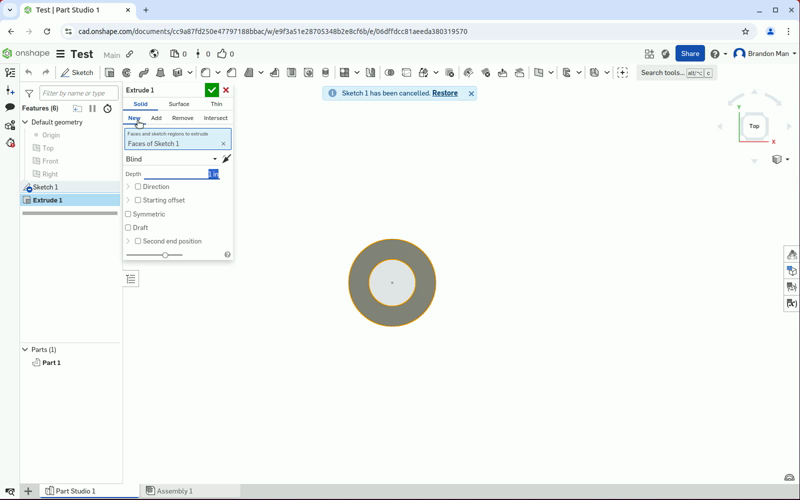
text(7.703)
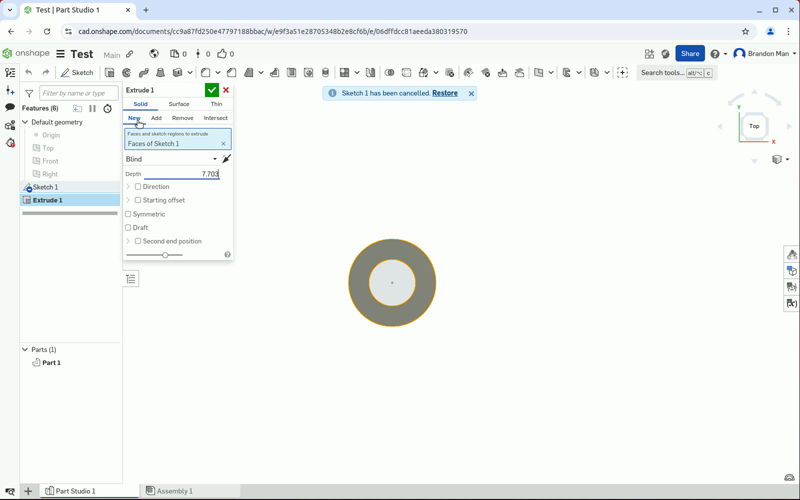
key(enter)
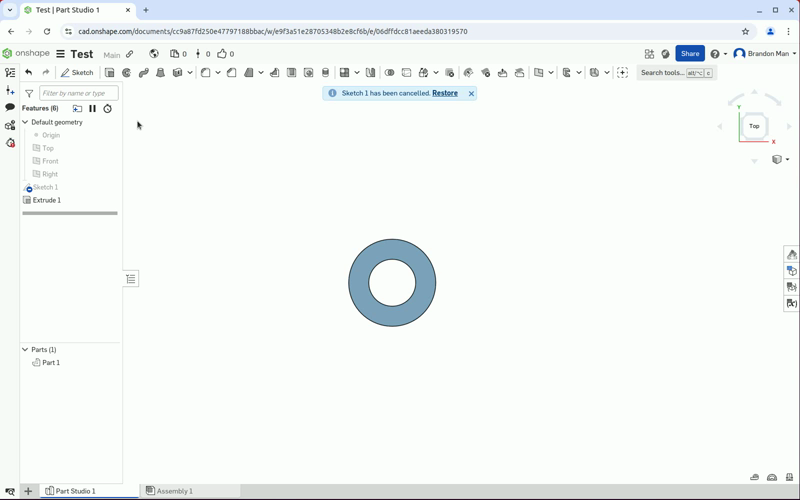
key(shift+h)
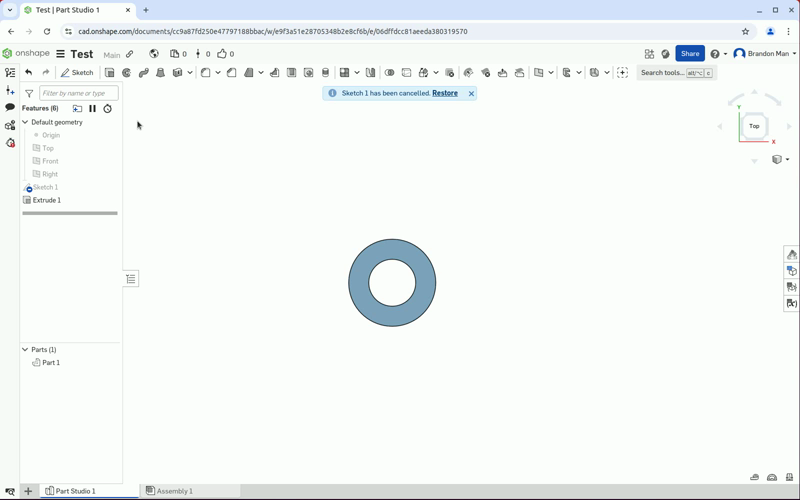
key(shift+h)
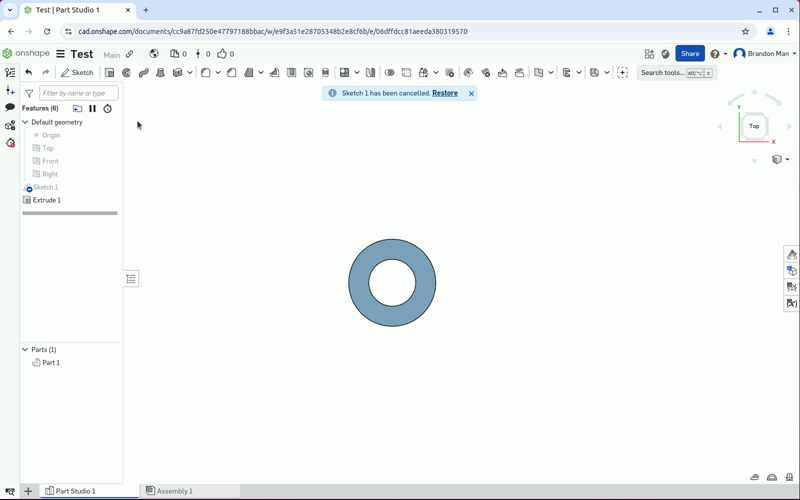
mouse_move(73, 189)
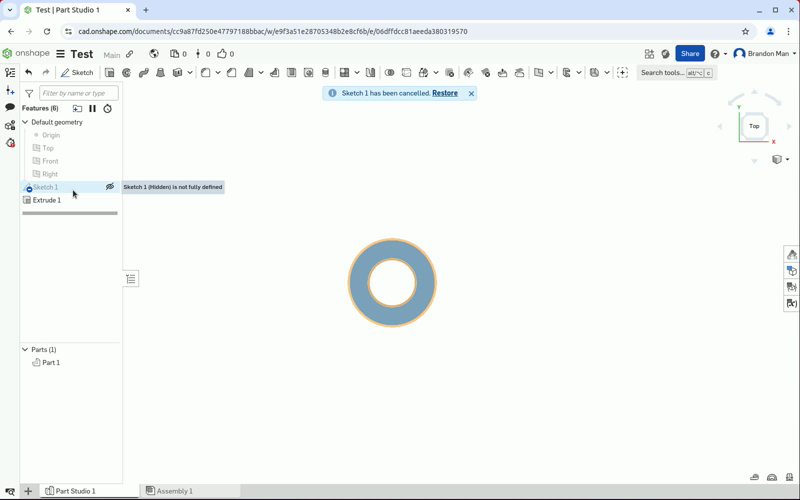
click(73, 189)
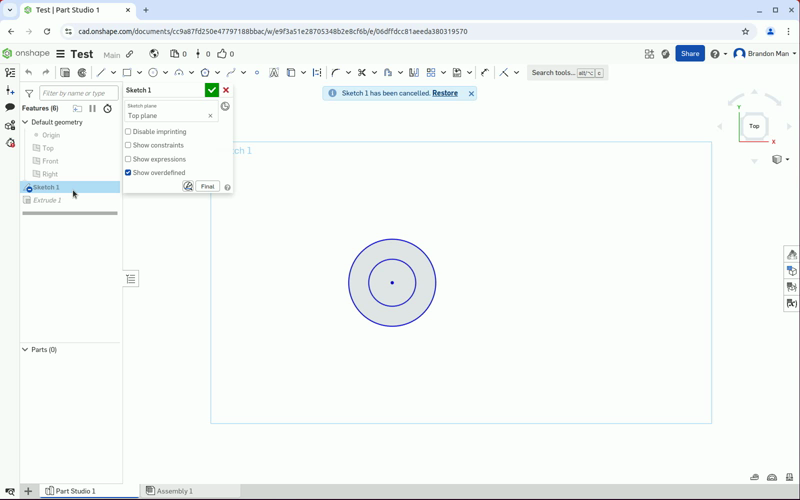
mouse_move(229, 92)
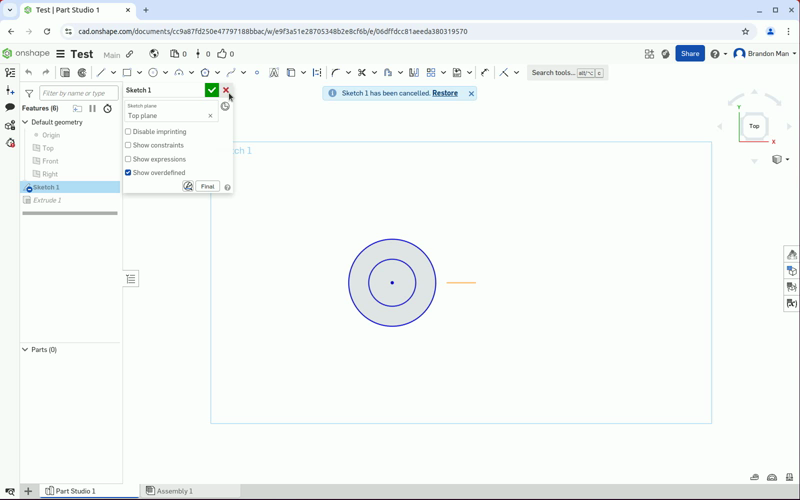
click(229, 92)
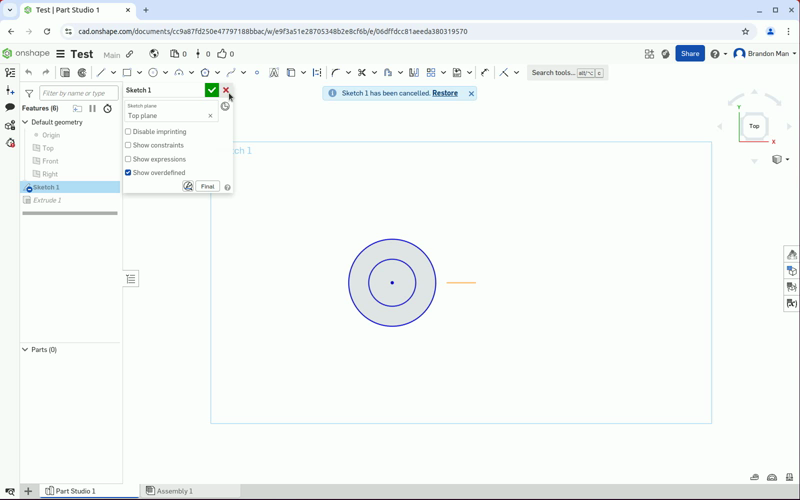
key(shift+s)
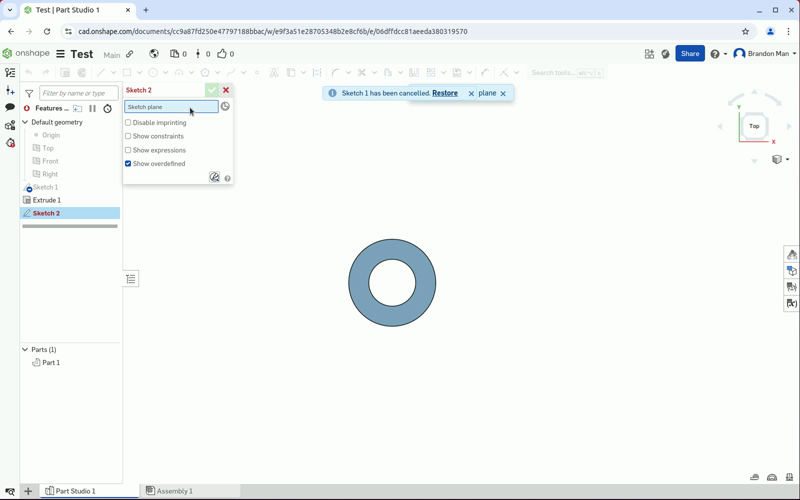
mouse_move(73, 150)
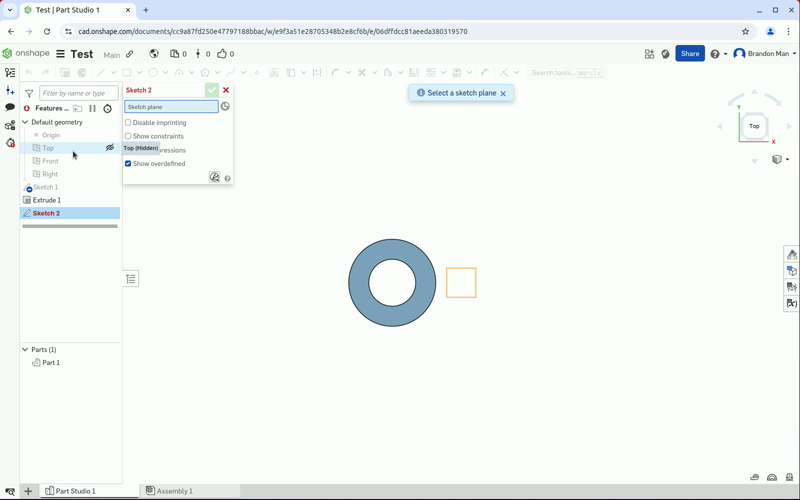
click(73, 150)
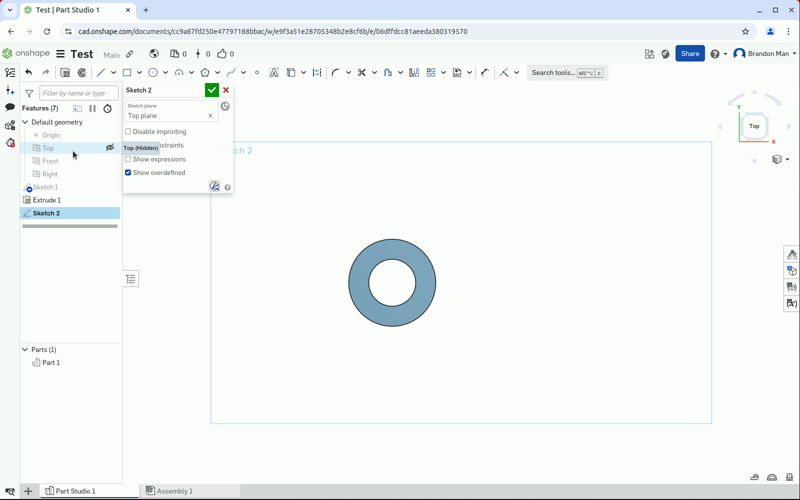
mouse_move(73, 352)
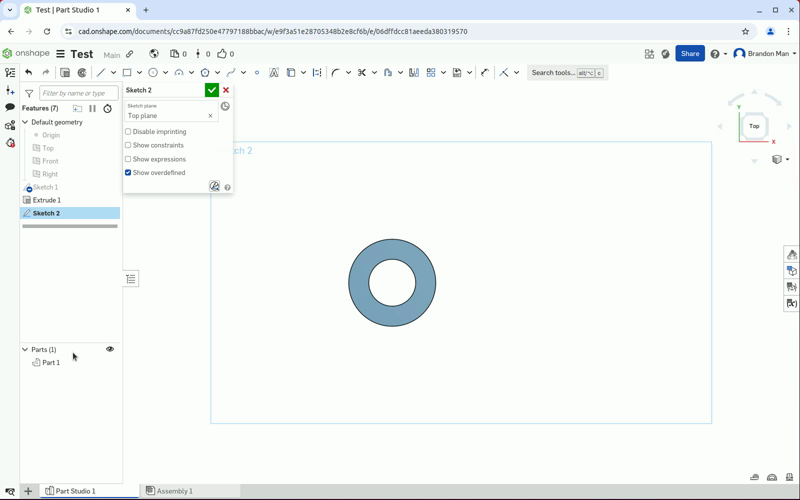
key(y)
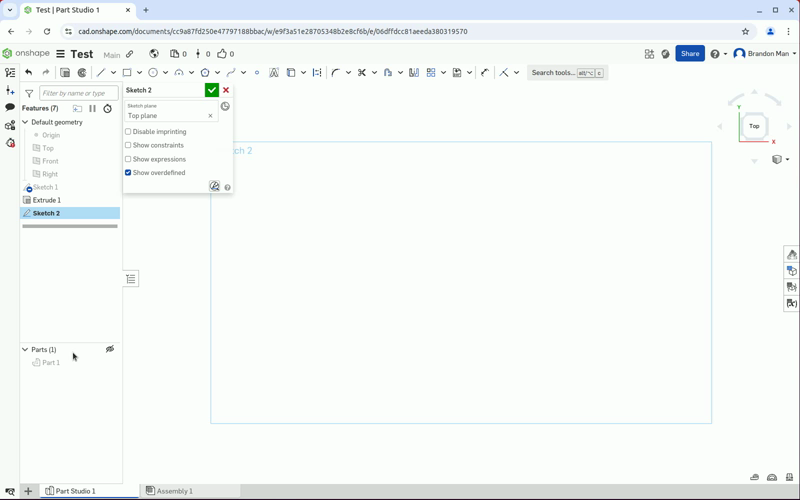
key(l)
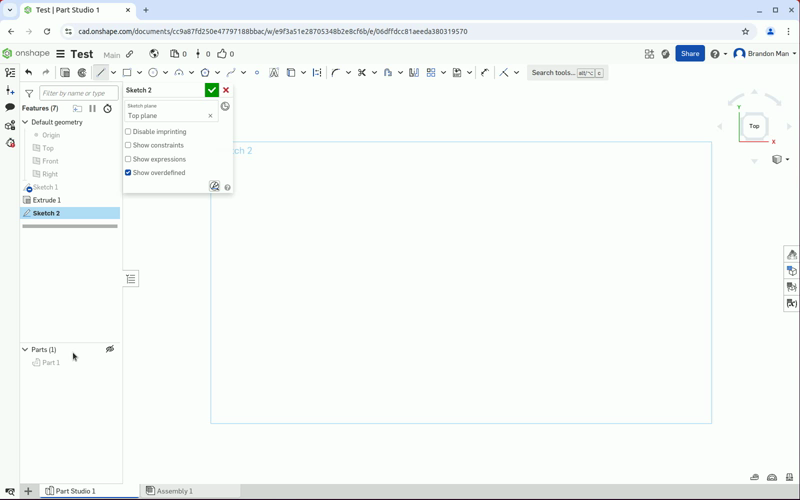
key_down(shift)
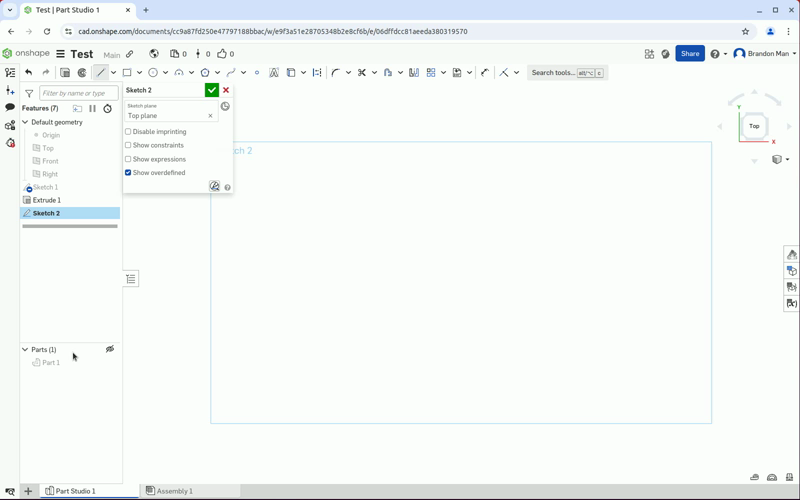
mouse_move(391, 326)
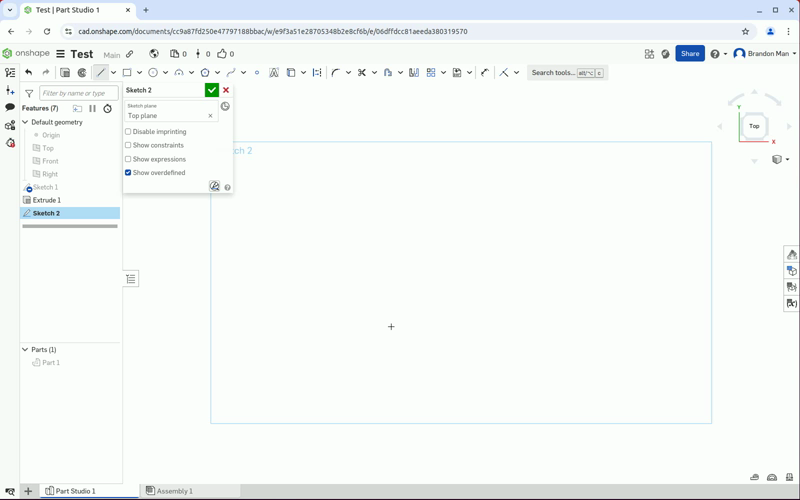
click(391, 326)
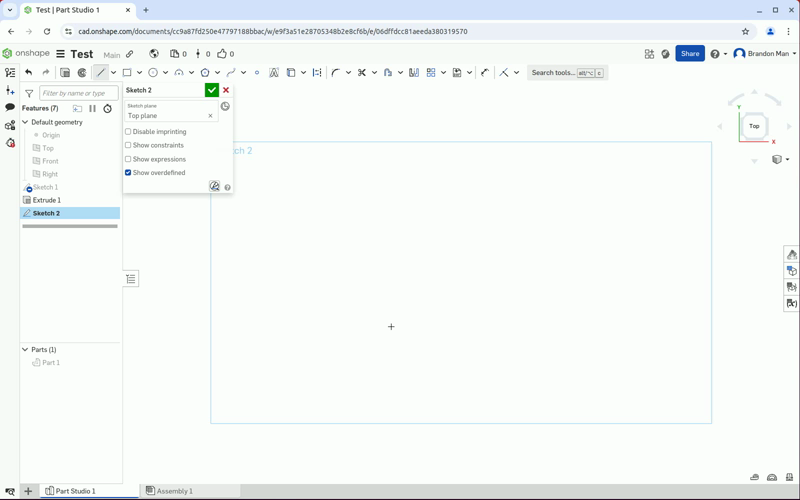
key_up(shift)
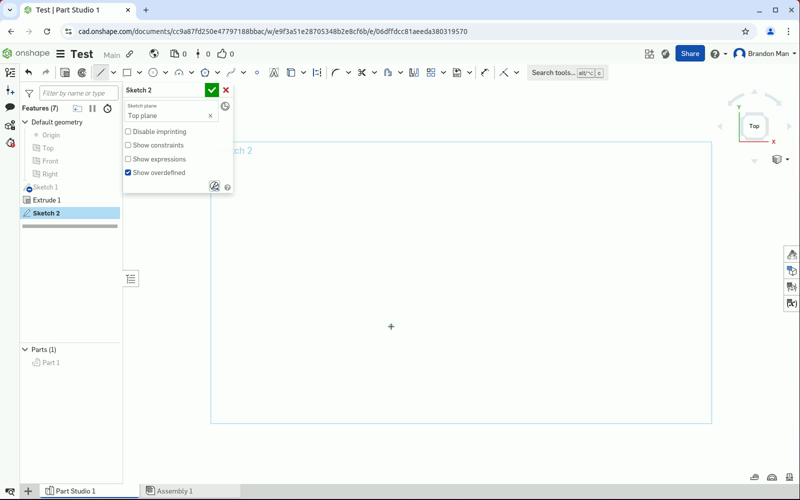
key_down(shift)
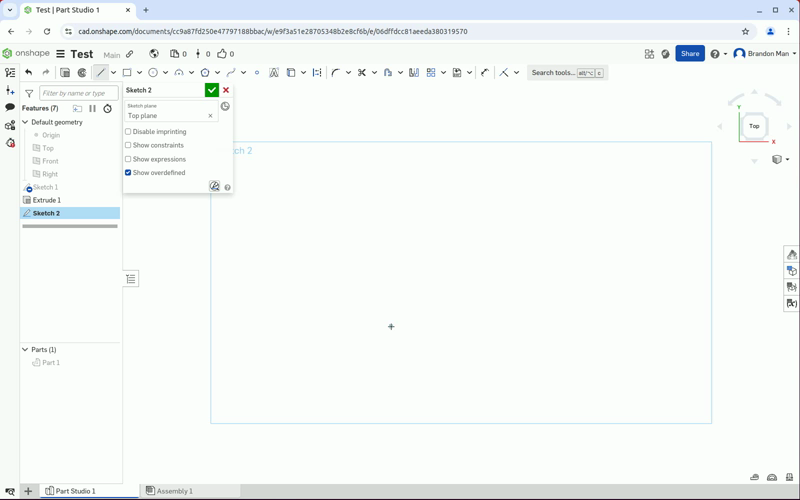
mouse_move(529, 324)
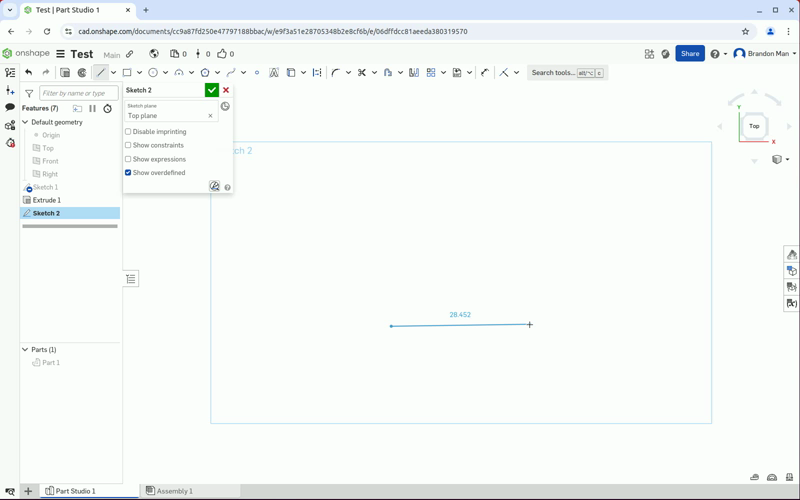
click(529, 324)
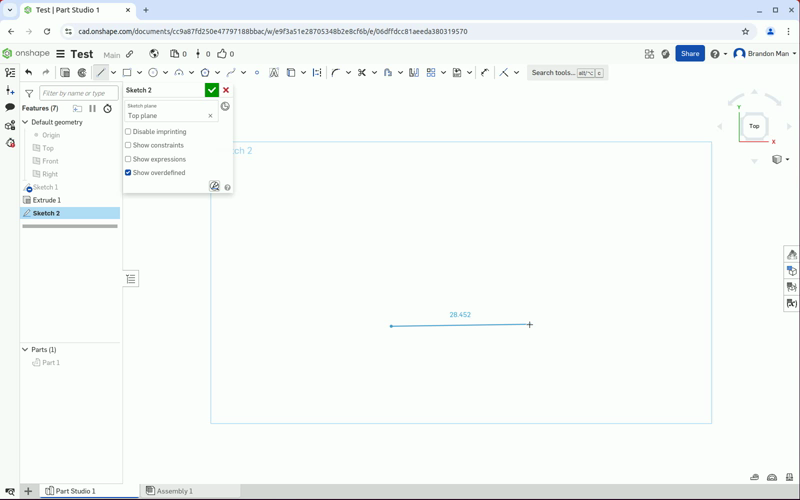
key_up(shift)
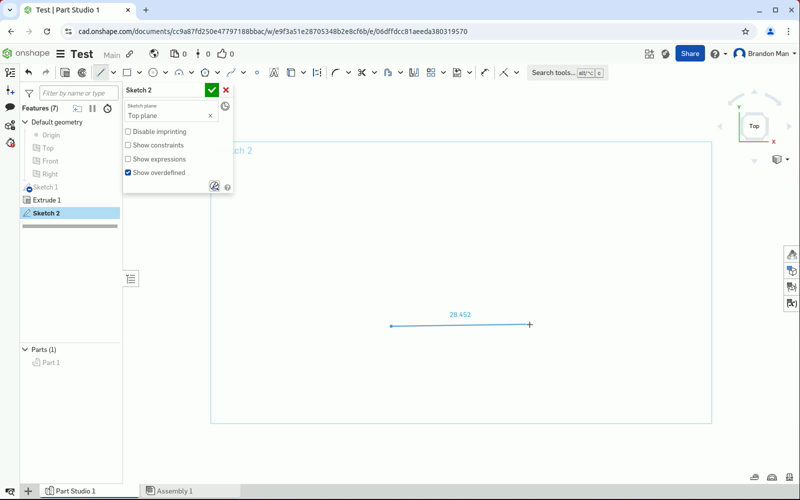
key(esc)
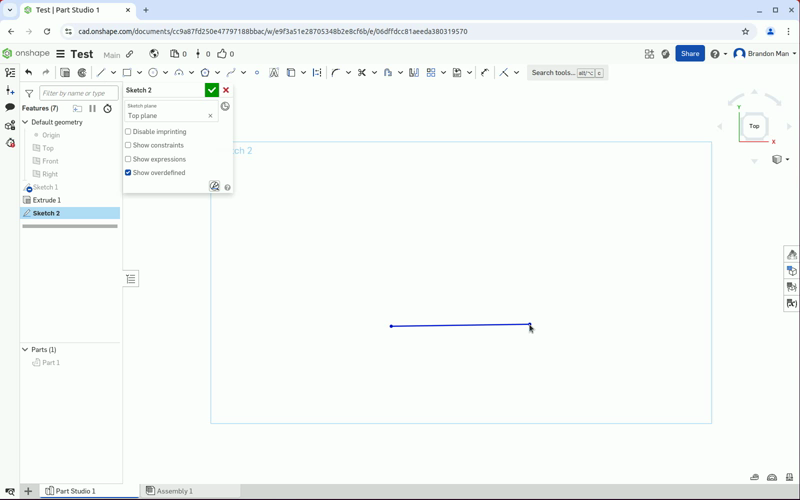
key(a)
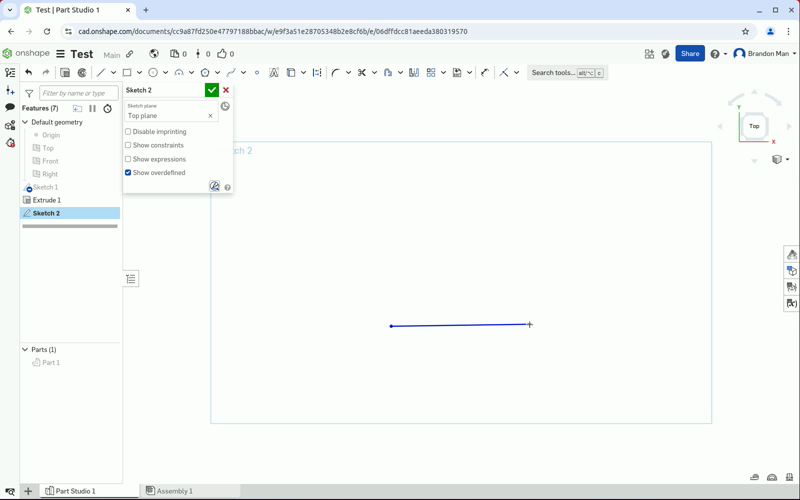
mouse_move(529, 324)
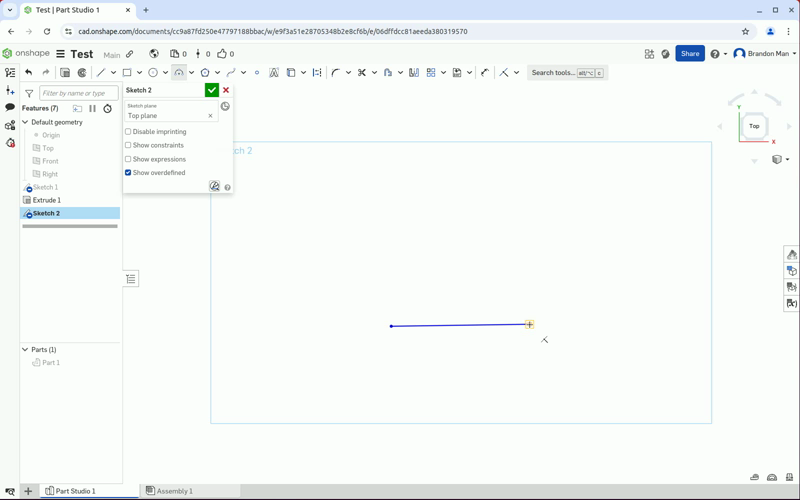
click(529, 324)
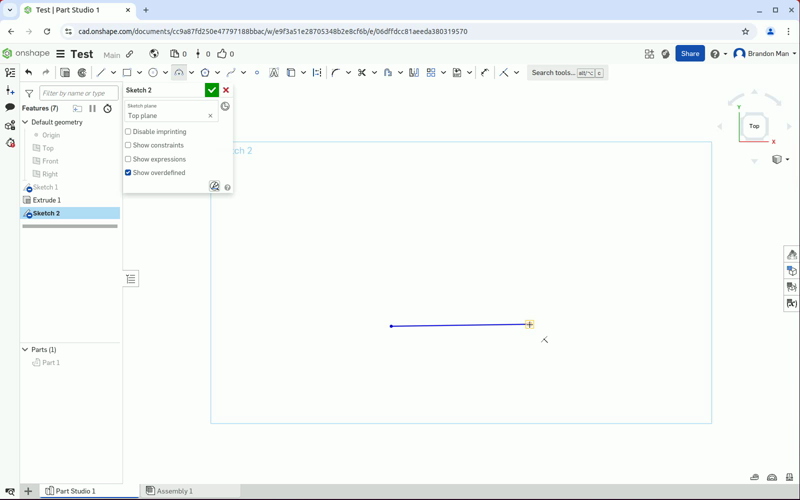
key_down(shift)
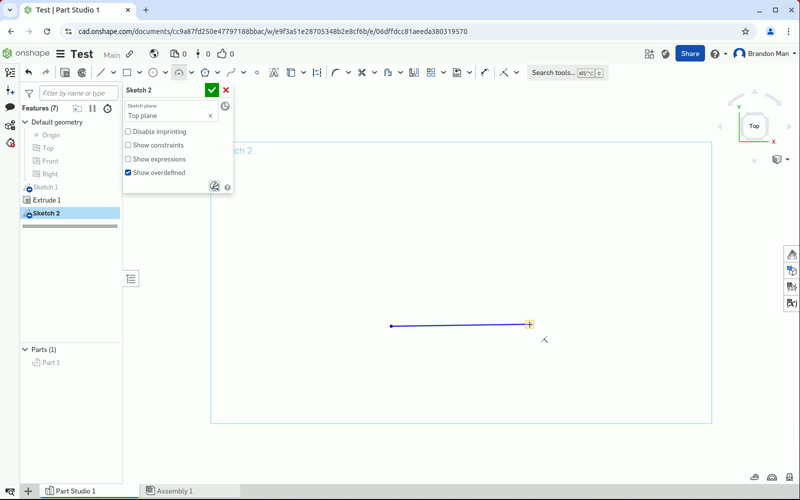
mouse_move(529, 241)
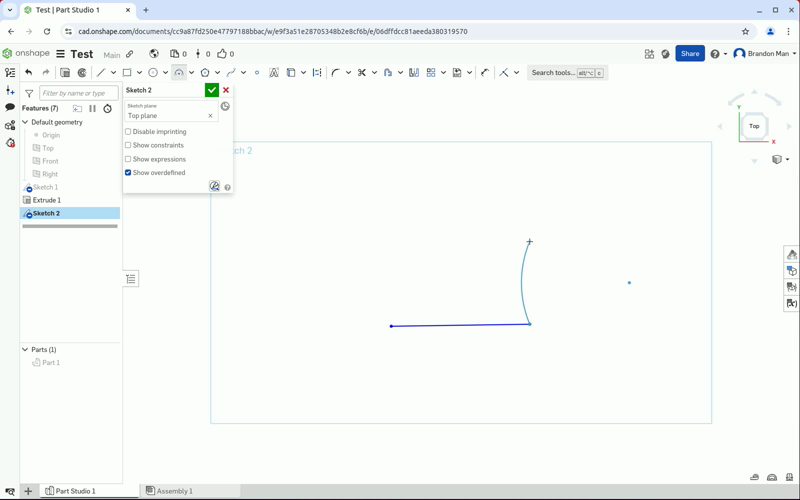
click(529, 241)
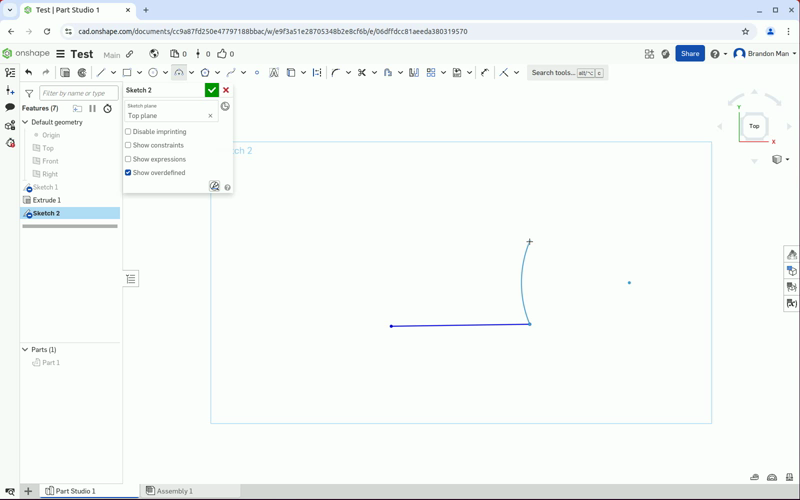
mouse_move(570, 282)
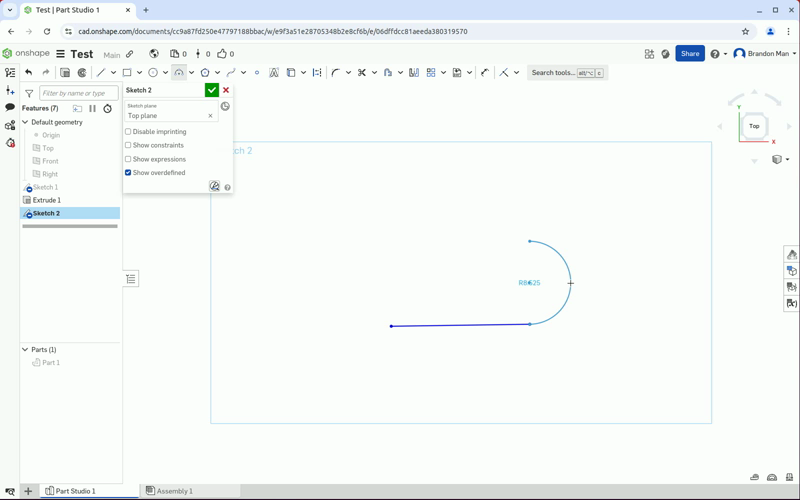
click(570, 282)
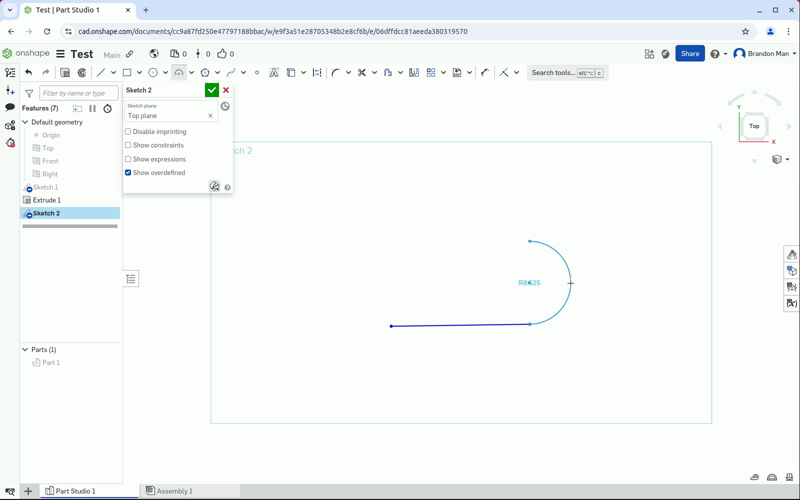
key_up(shift)
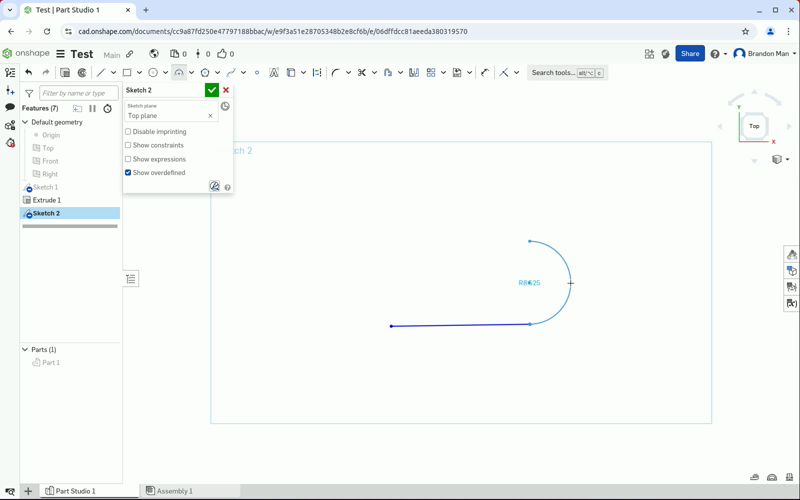
key(esc)
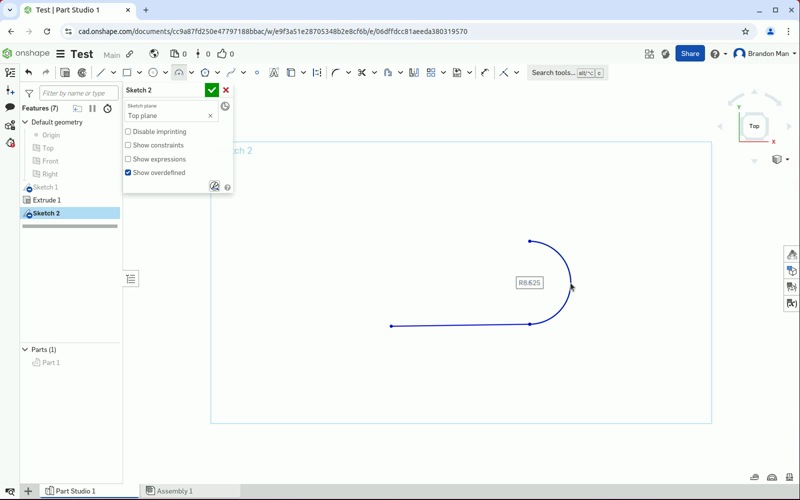
key(l)
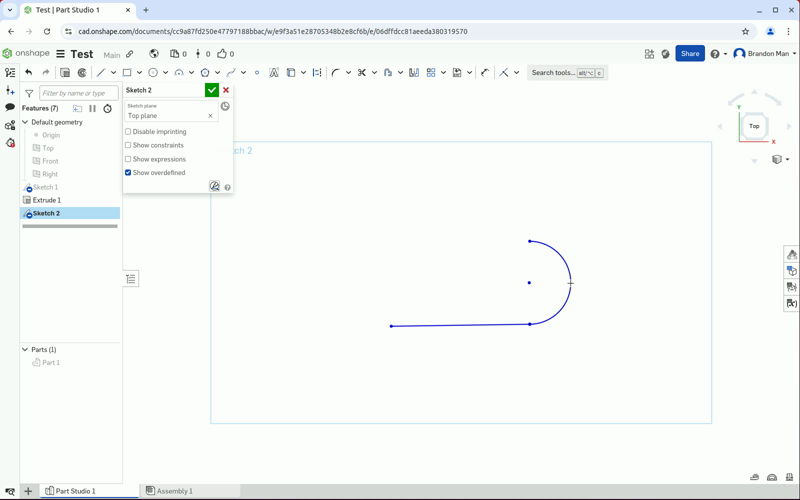
mouse_move(529, 241)
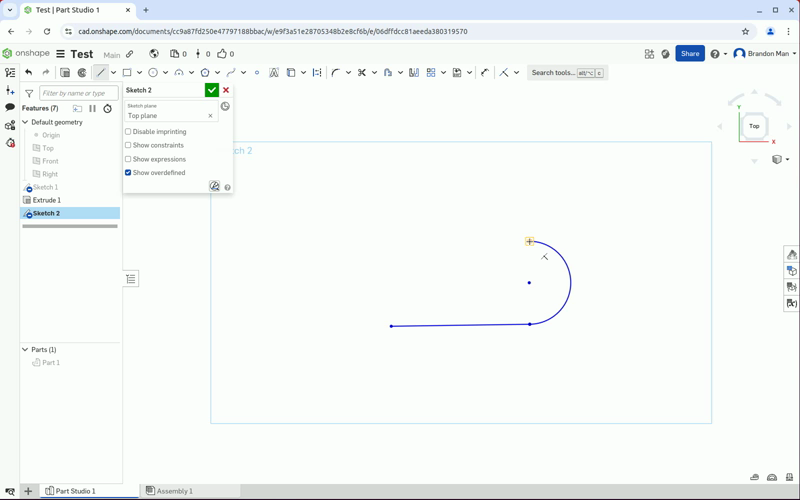
click(529, 241)
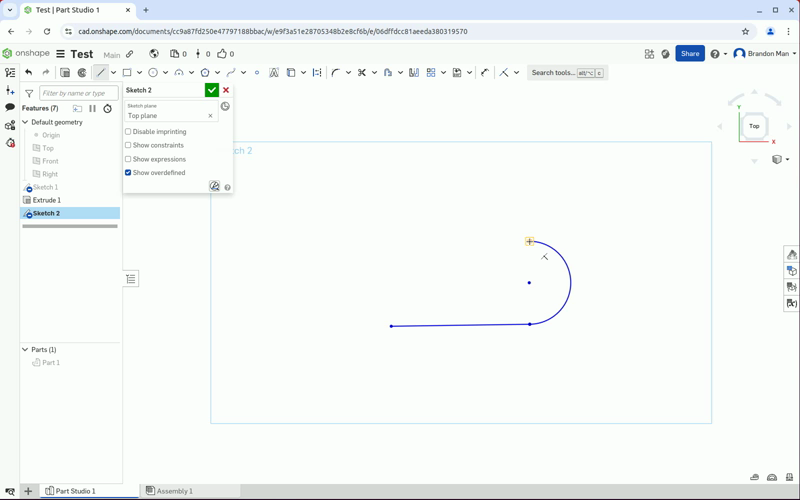
key_down(shift)
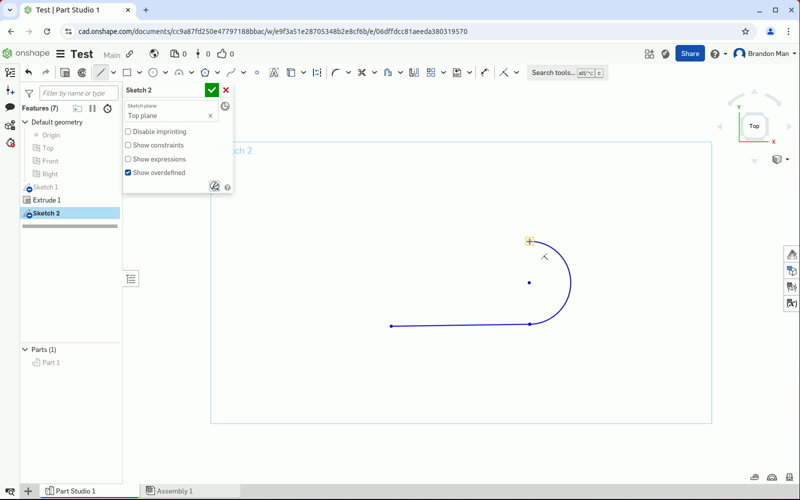
mouse_move(391, 241)
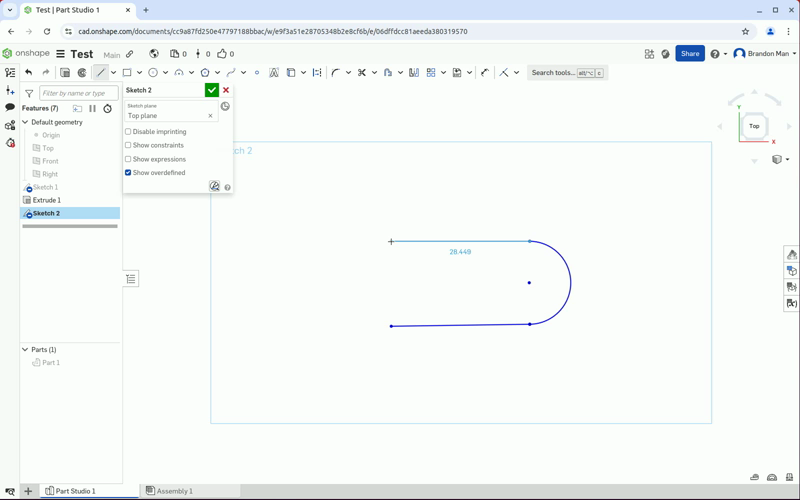
click(391, 241)
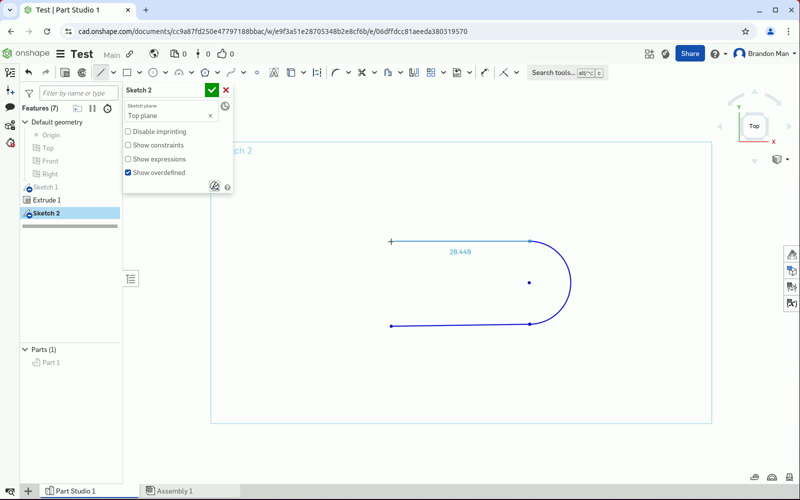
key_up(shift)
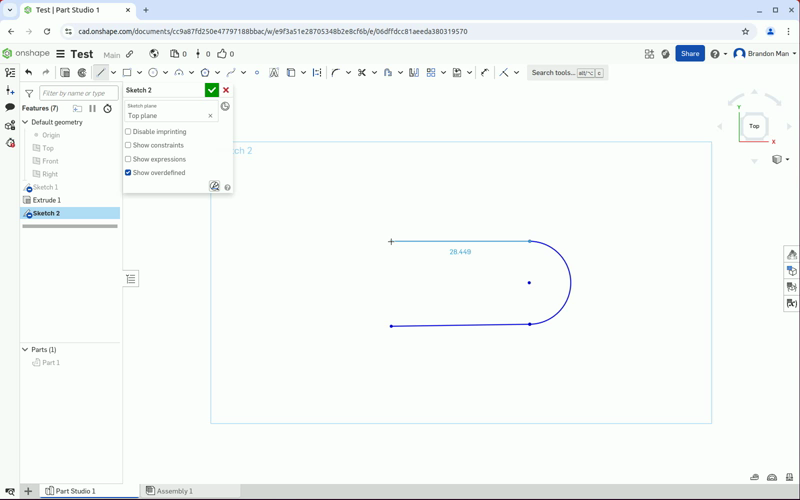
key(esc)
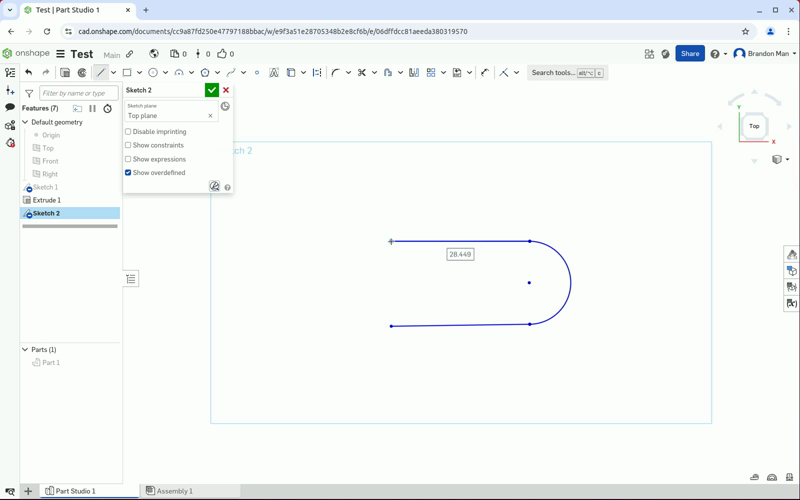
key(a)
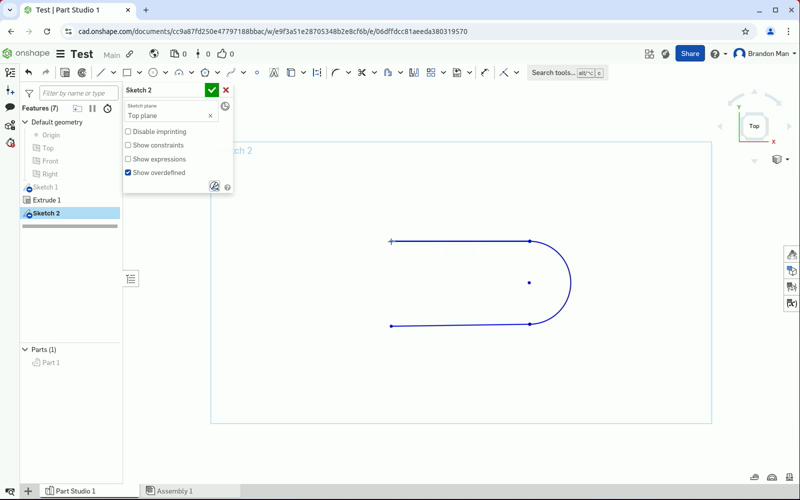
mouse_move(391, 241)
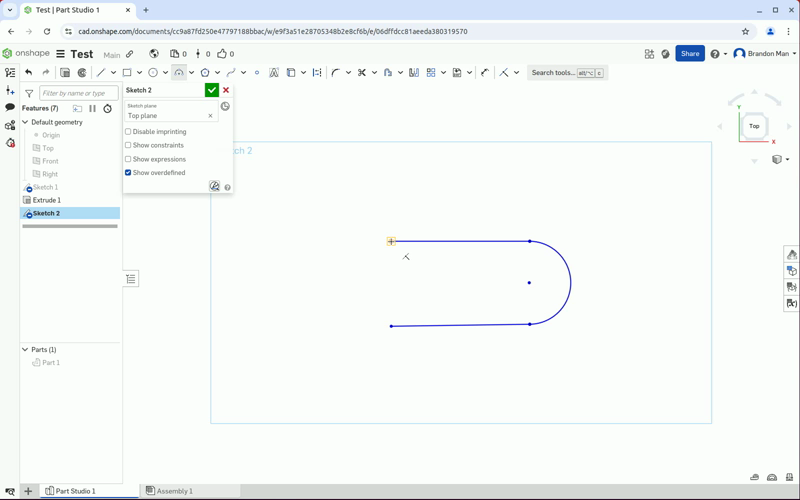
click(391, 241)
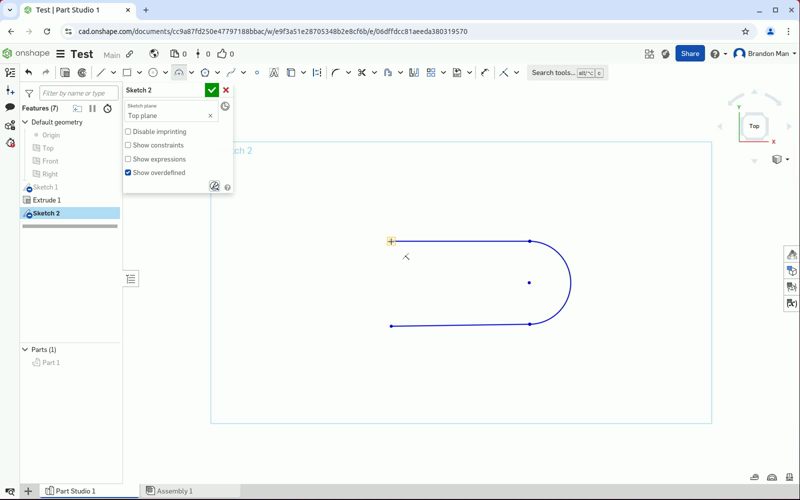
mouse_move(391, 326)
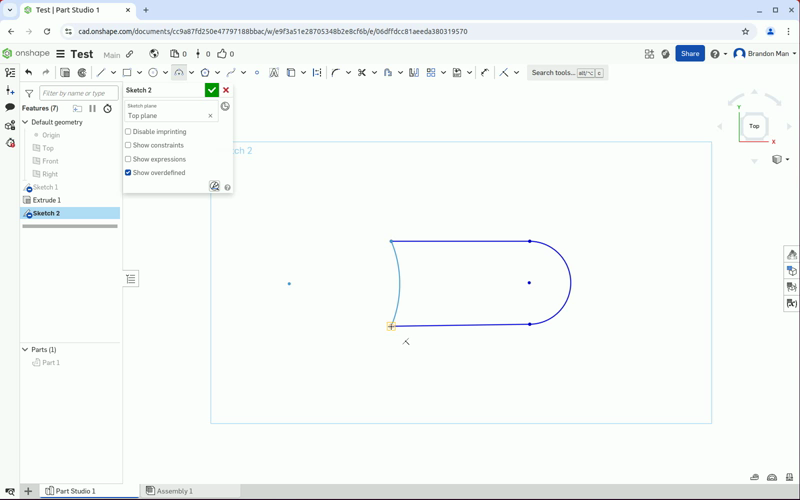
click(391, 326)
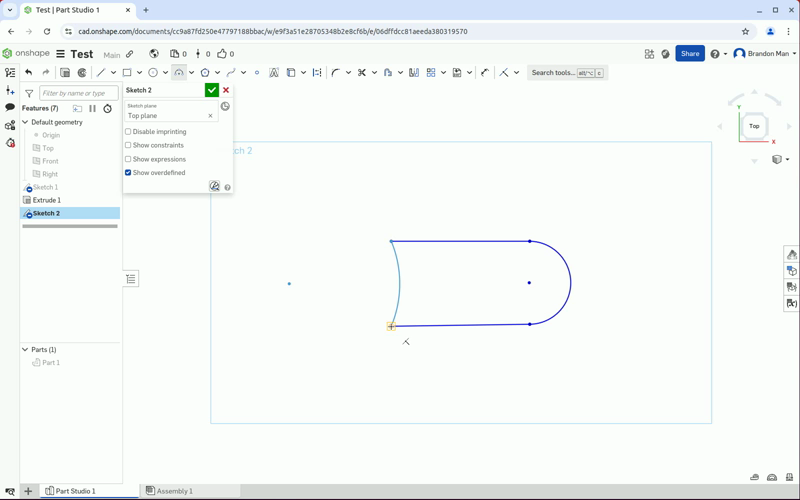
key_down(shift)
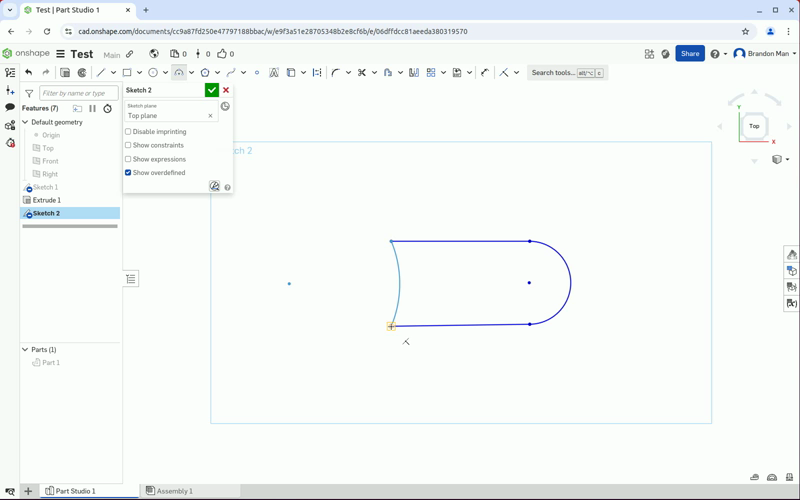
mouse_move(433, 283)
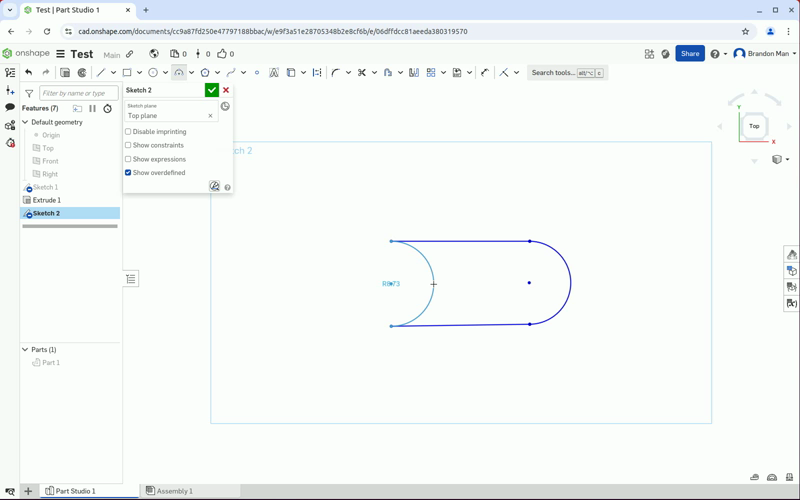
click(433, 283)
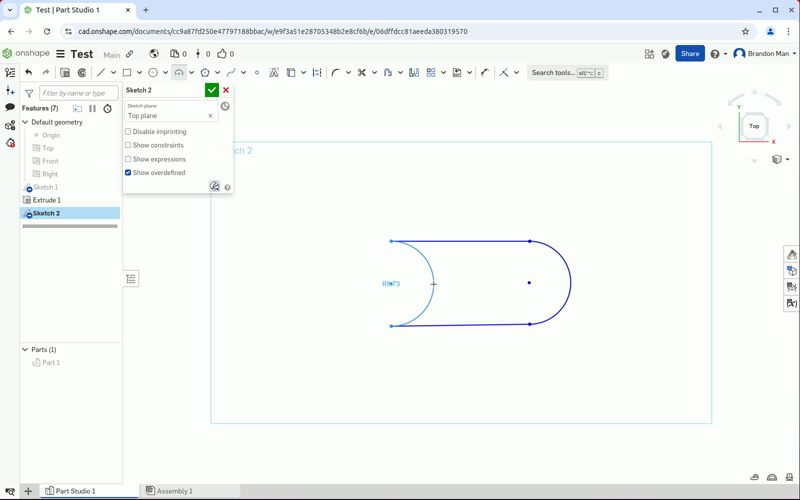
key_up(shift)
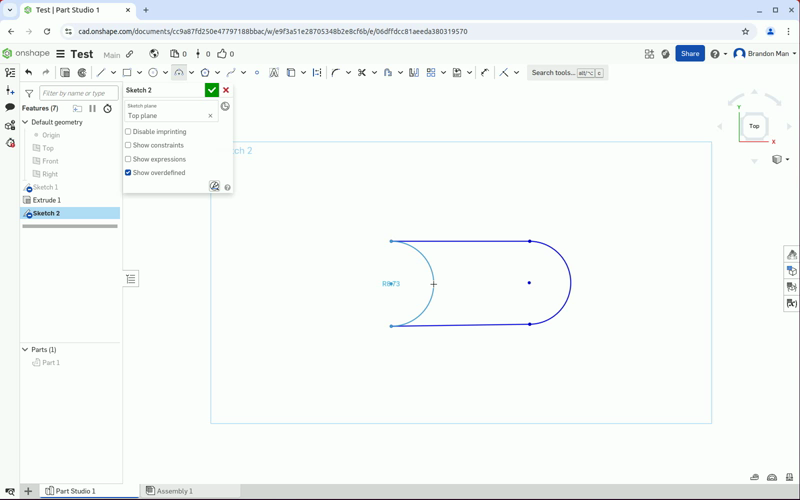
key(esc)
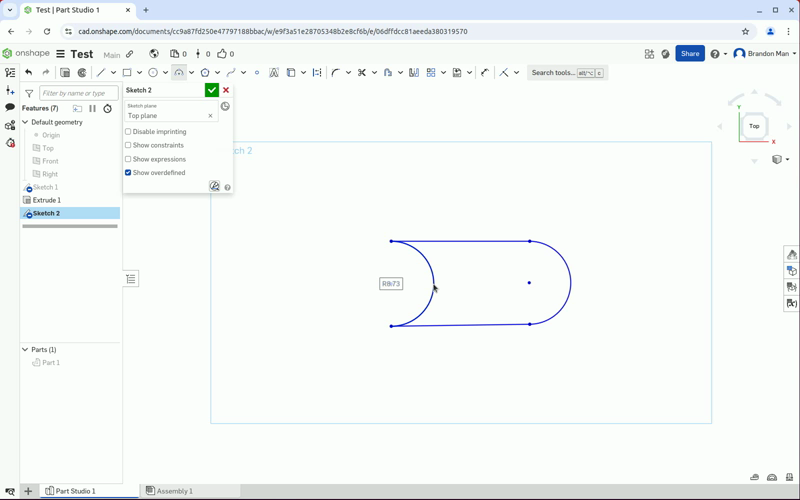
key(c)
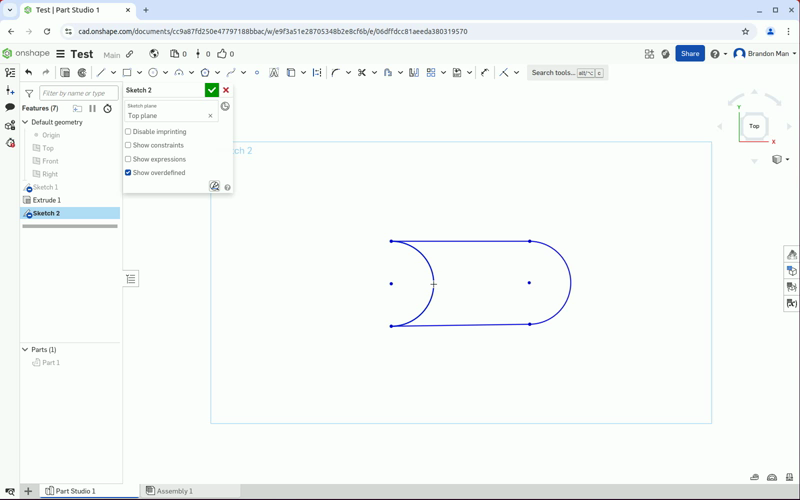
key_down(shift)
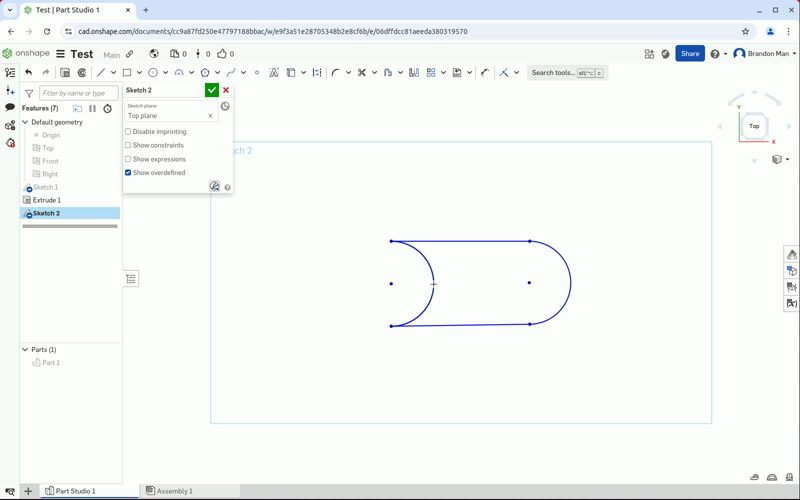
mouse_move(529, 282)
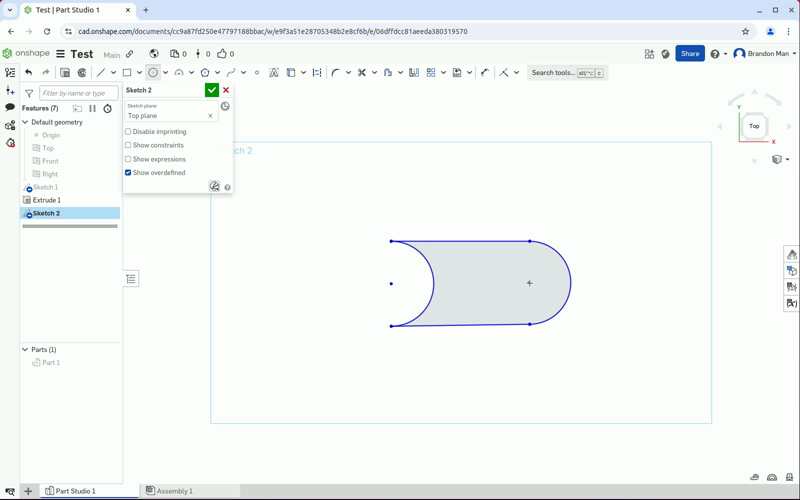
scroll(6)
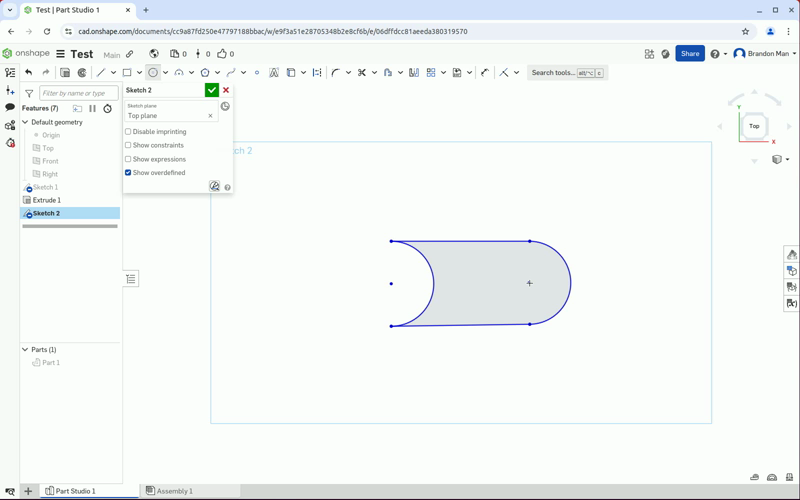
scroll(6)
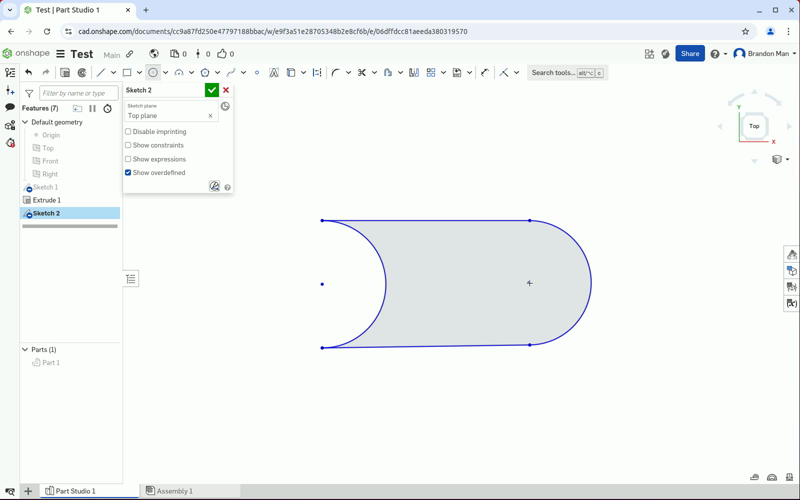
scroll(6)
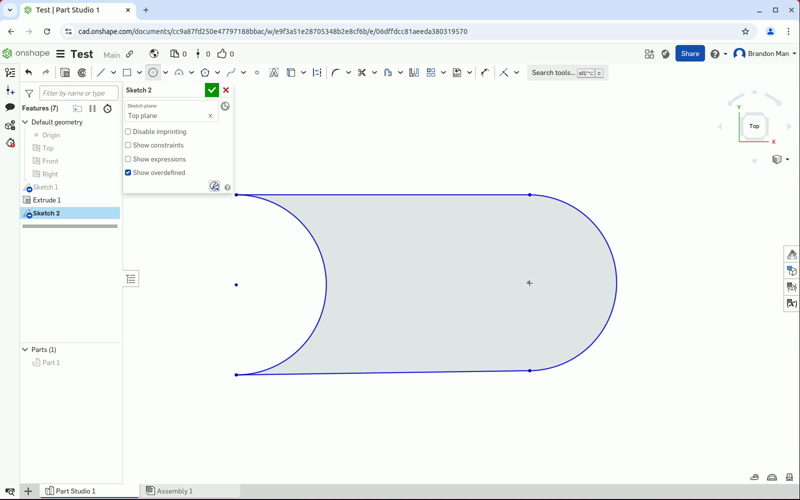
scroll(6)
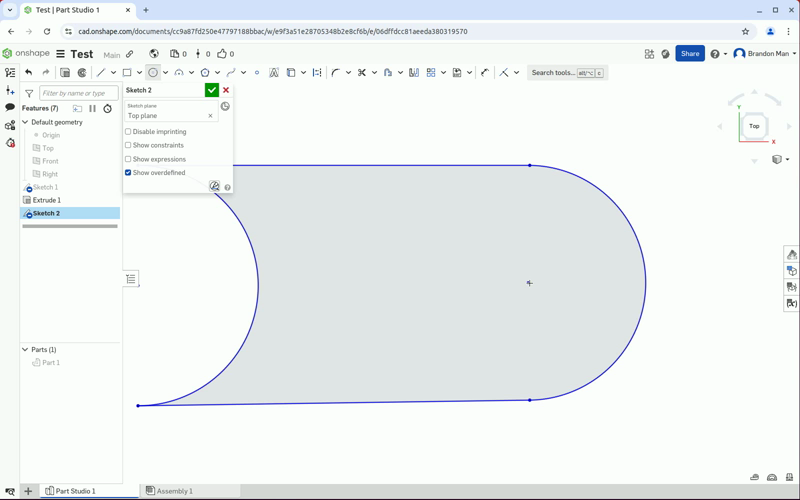
scroll(6)
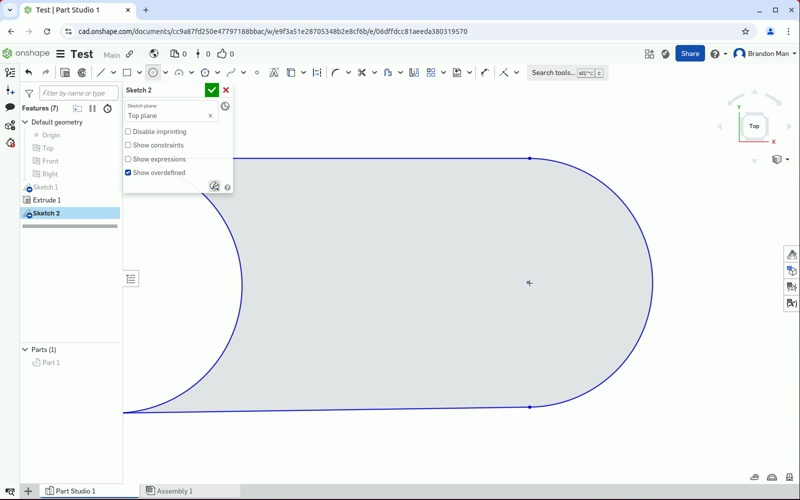
scroll(6)
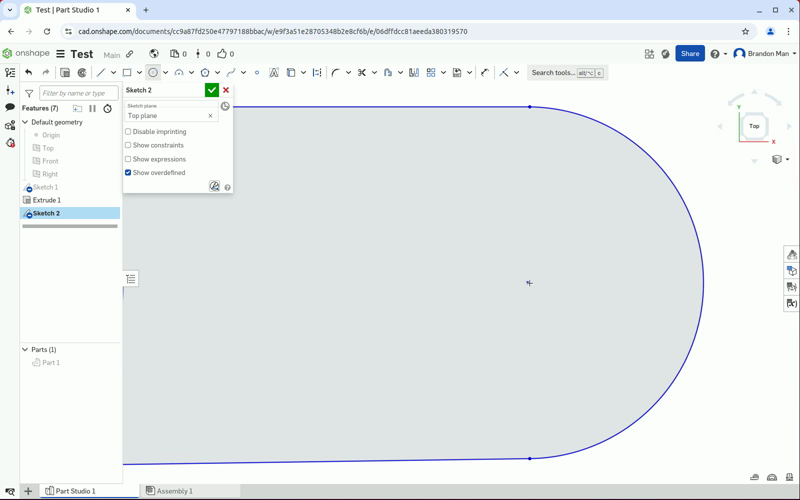
scroll(6)
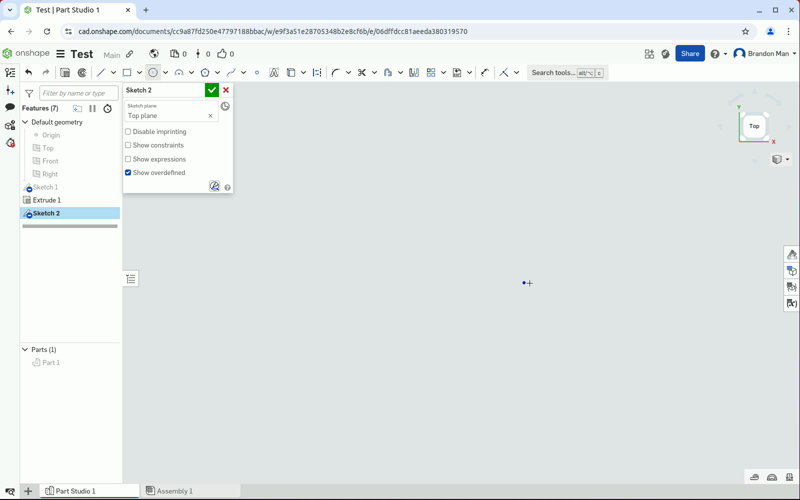
click(529, 282)
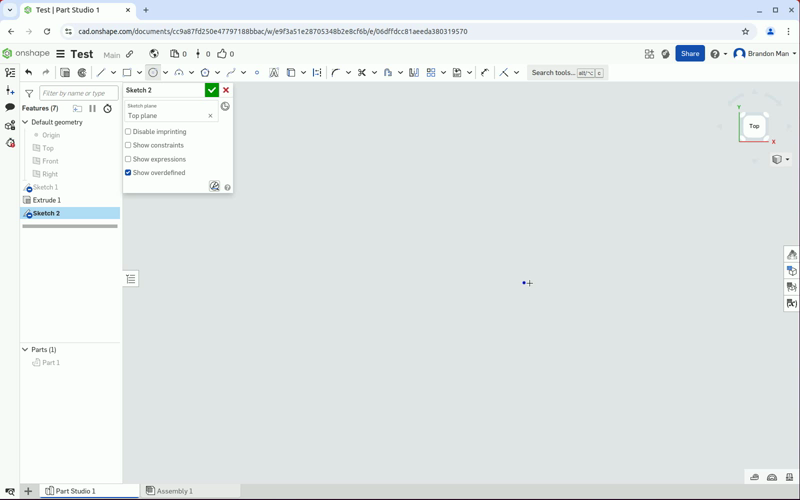
scroll(-6)
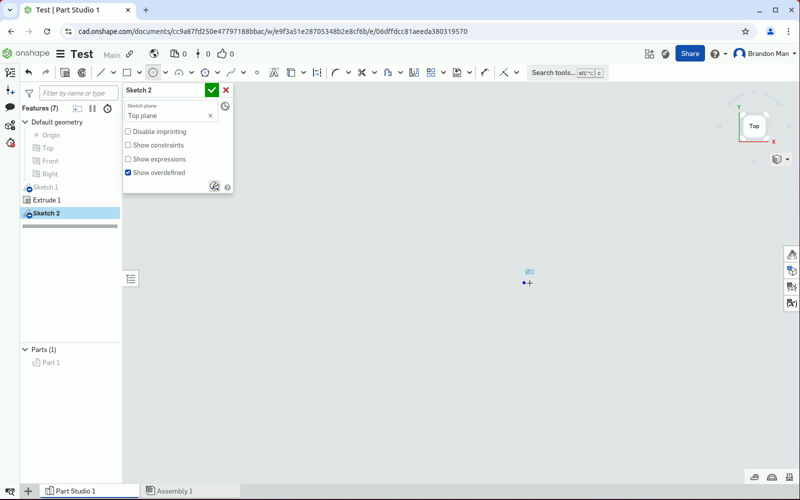
scroll(-6)
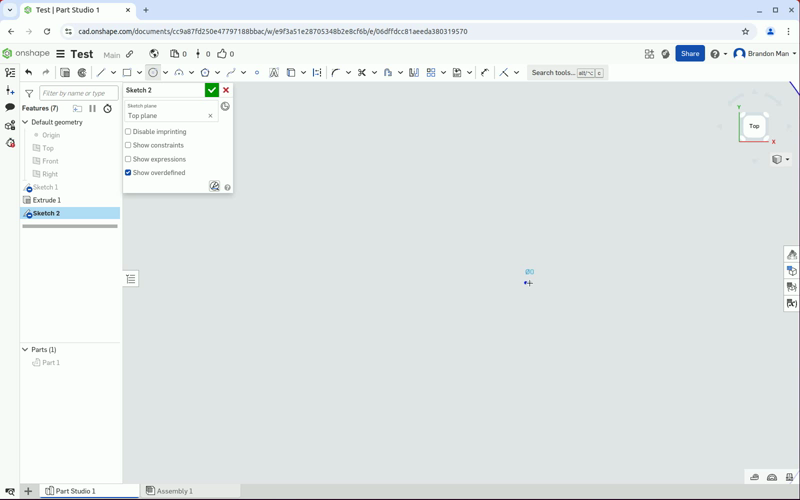
scroll(-6)
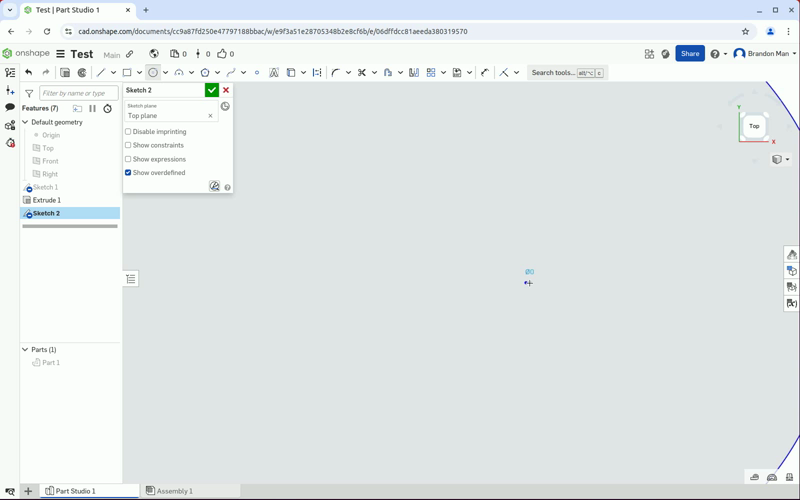
scroll(-6)
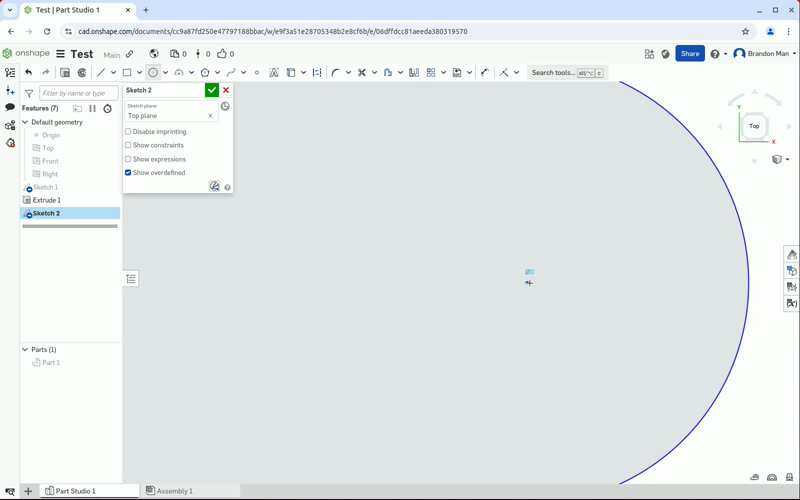
scroll(-6)
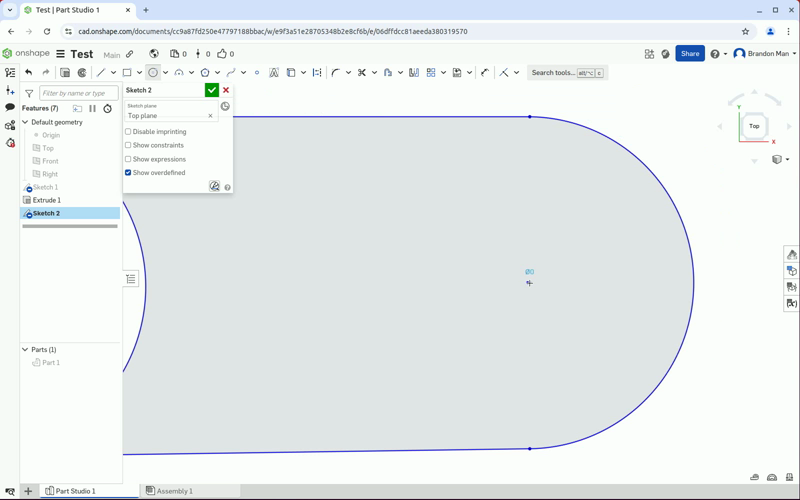
scroll(-6)
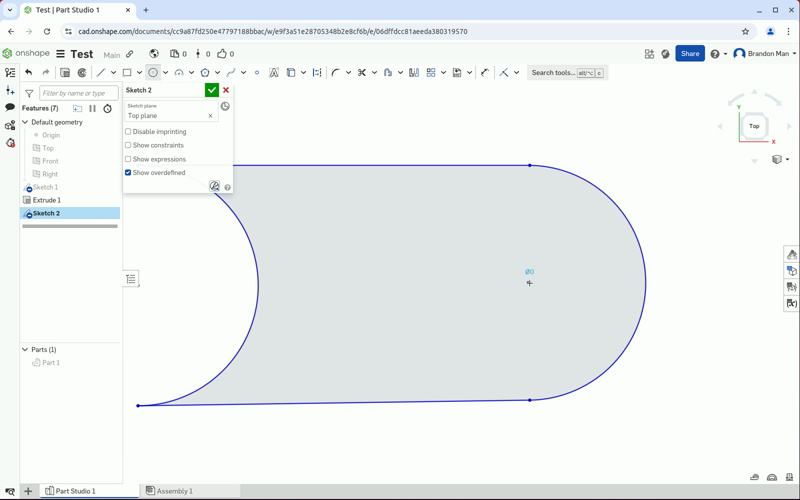
scroll(-6)
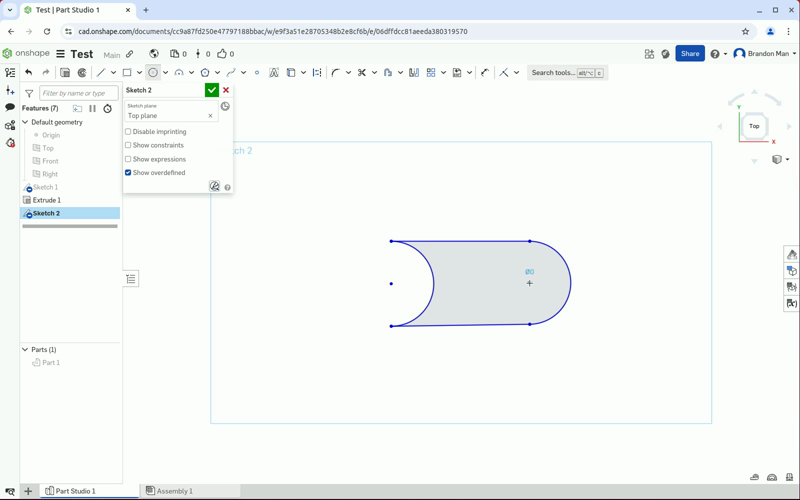
key_up(shift)
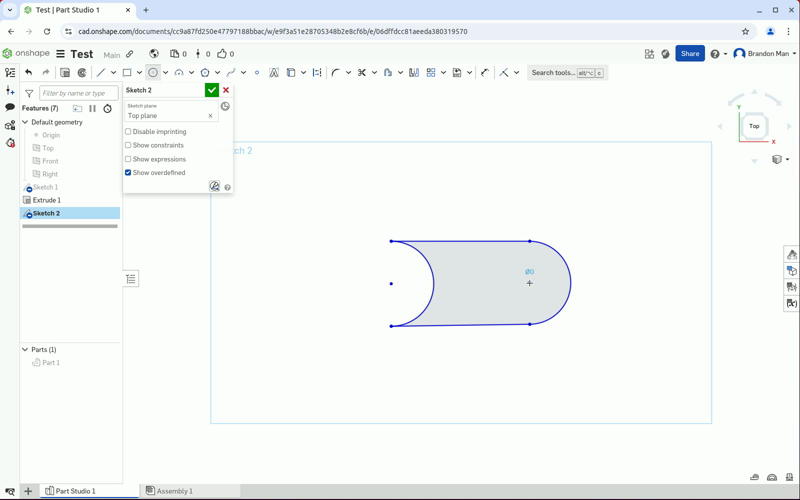
mouse_move(554, 282)
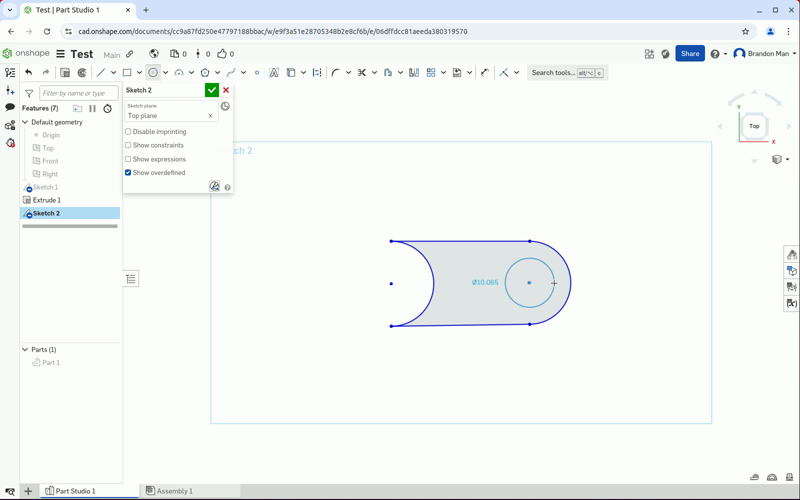
click(554, 282)
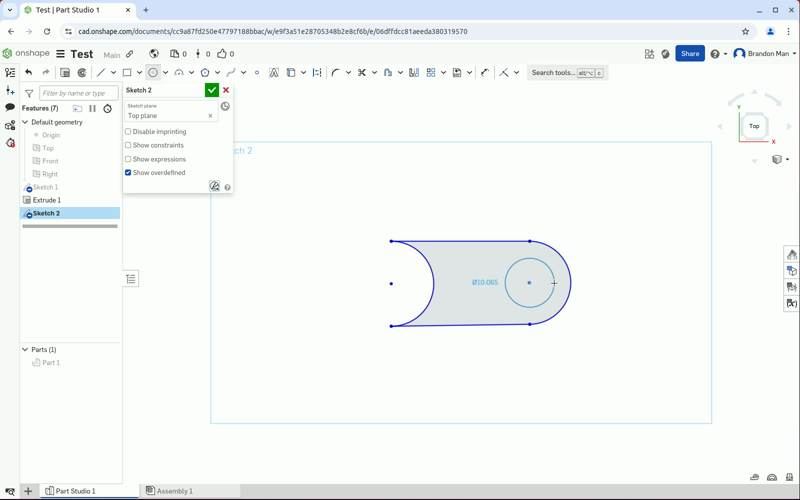
key(esc)
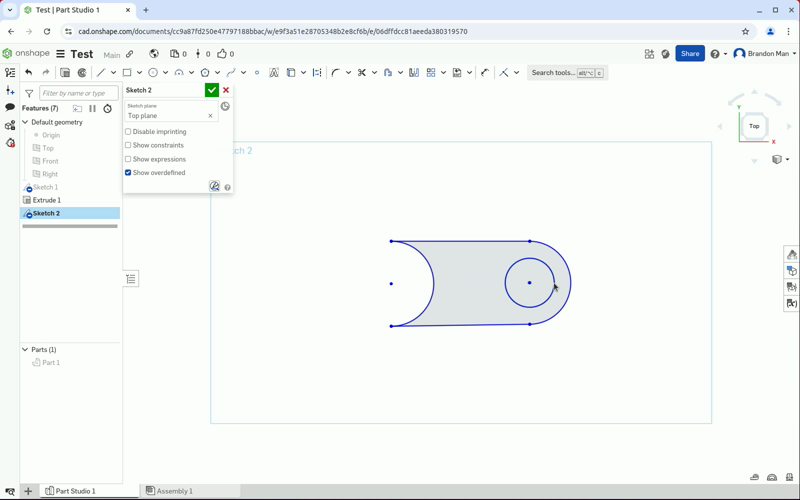
mouse_move(451, 316)
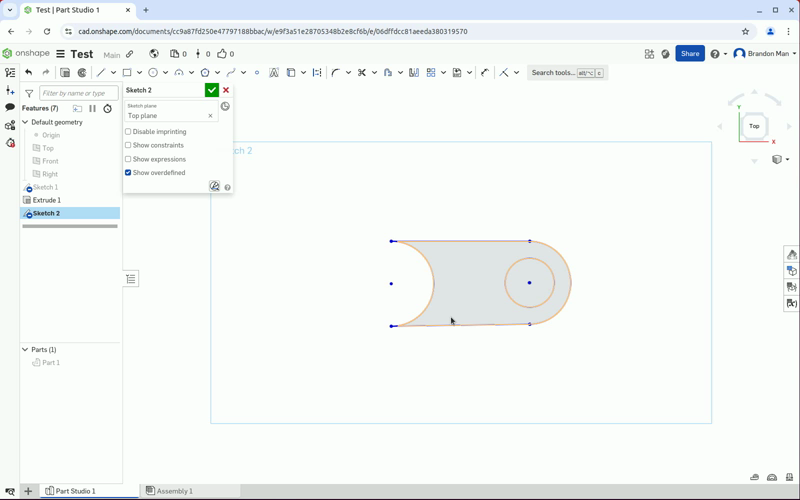
click(451, 316)
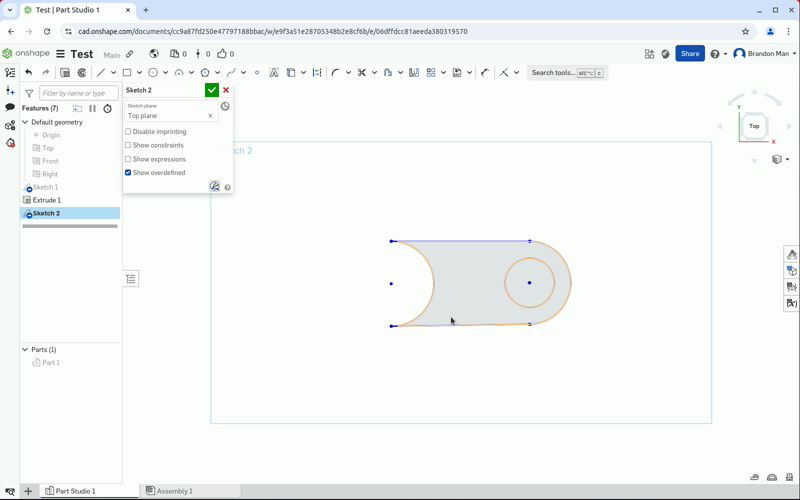
mouse_move(73, 352)
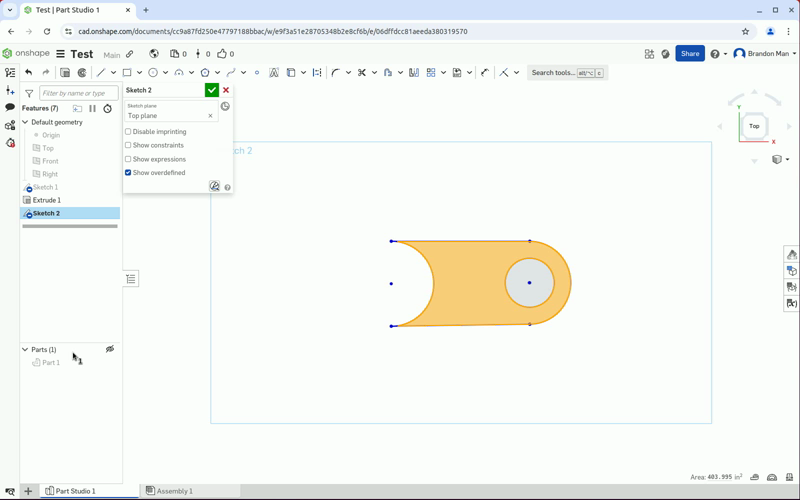
key(shift+y)
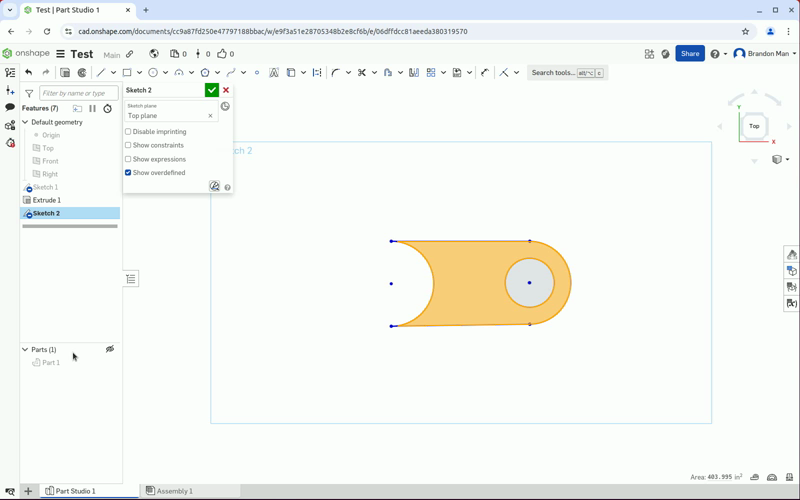
key(shift+e)
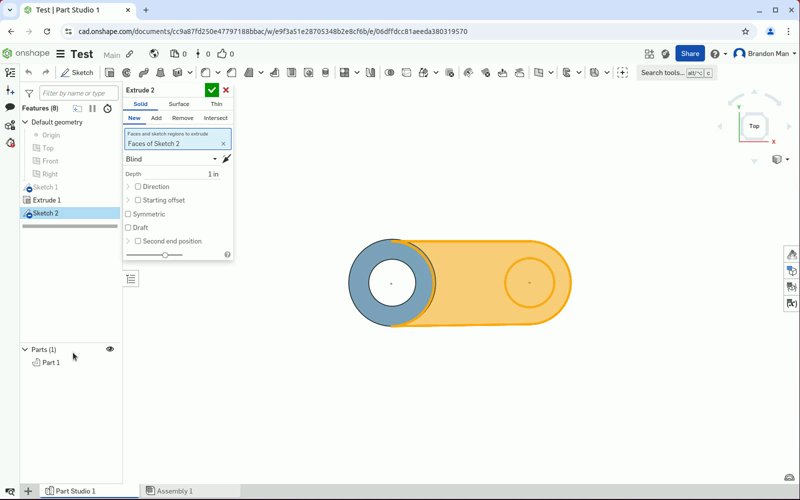
mouse_move(143, 106)
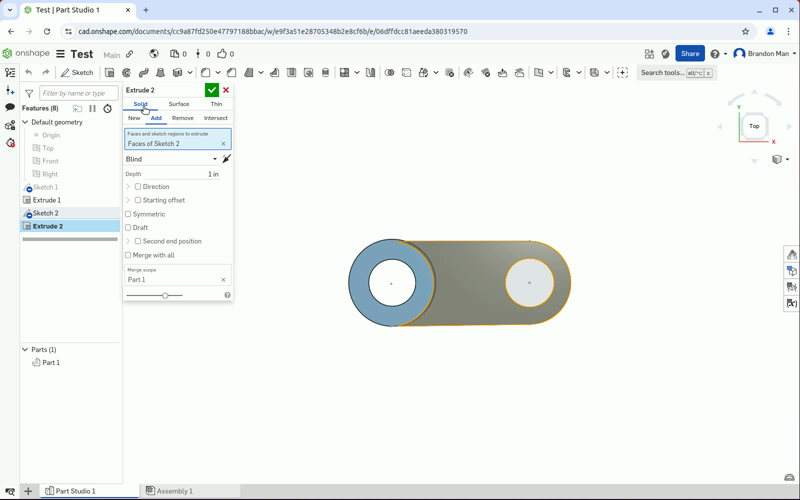
click(143, 106)
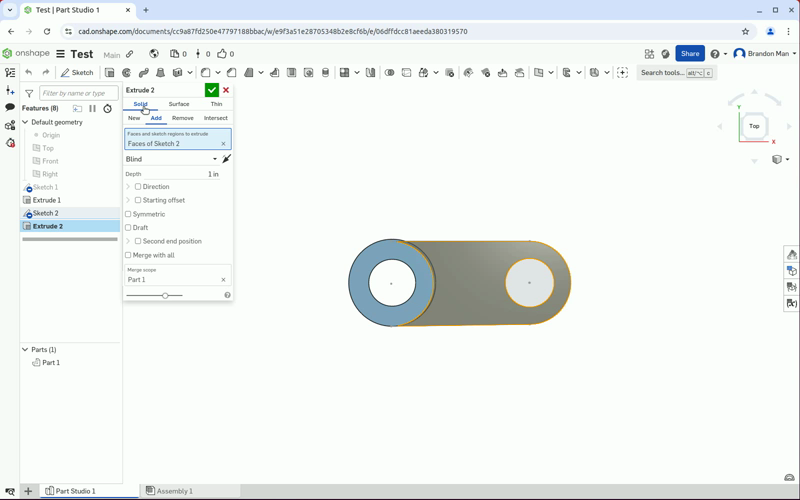
mouse_move(137, 120)
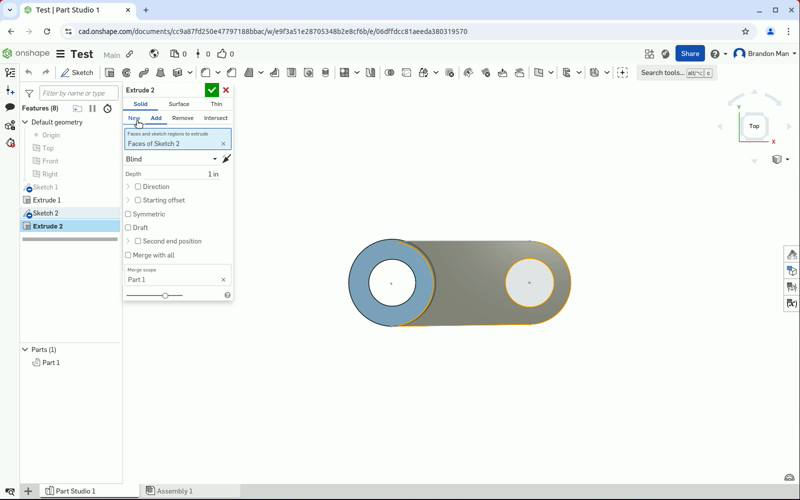
click(137, 120)
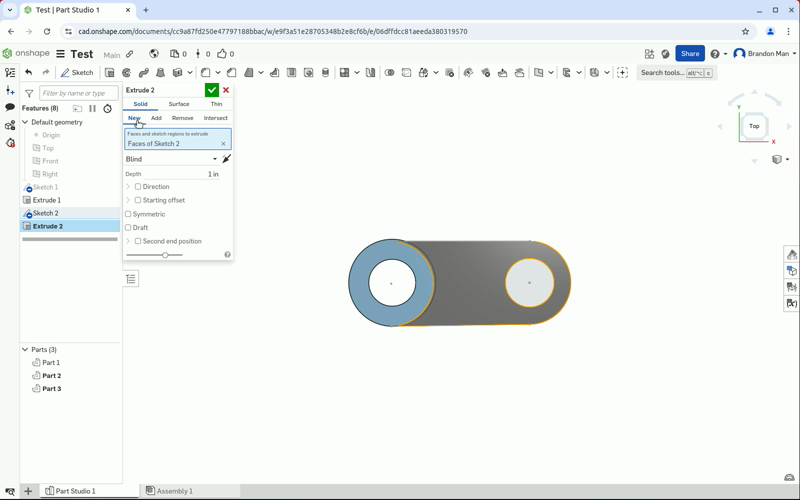
key(tab, 4)
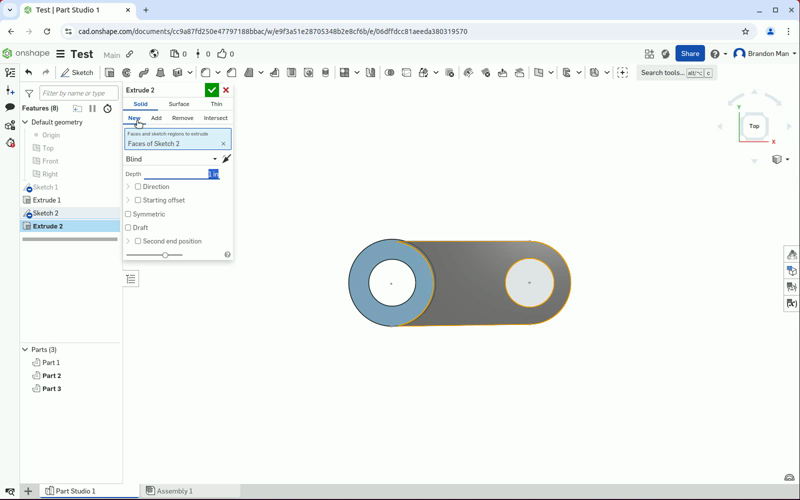
text(7.703)
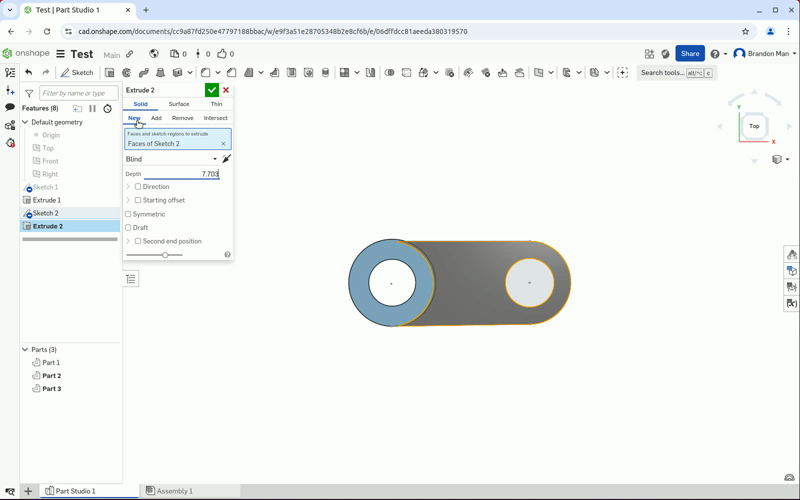
key(enter)
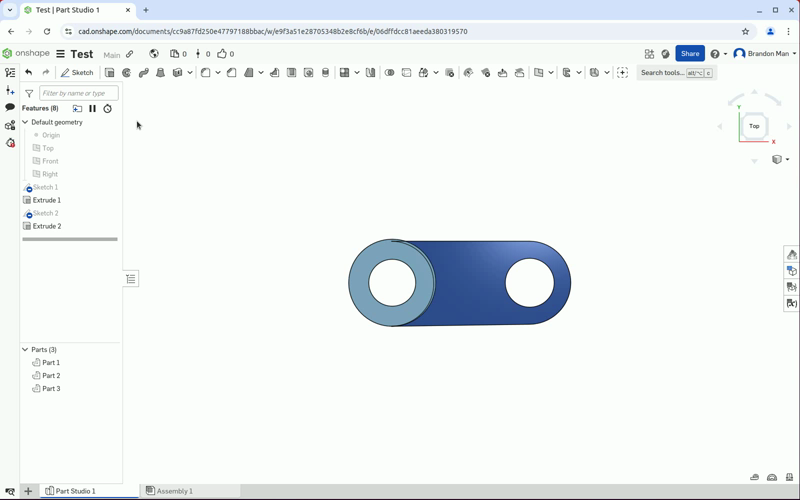
key(shift+h)
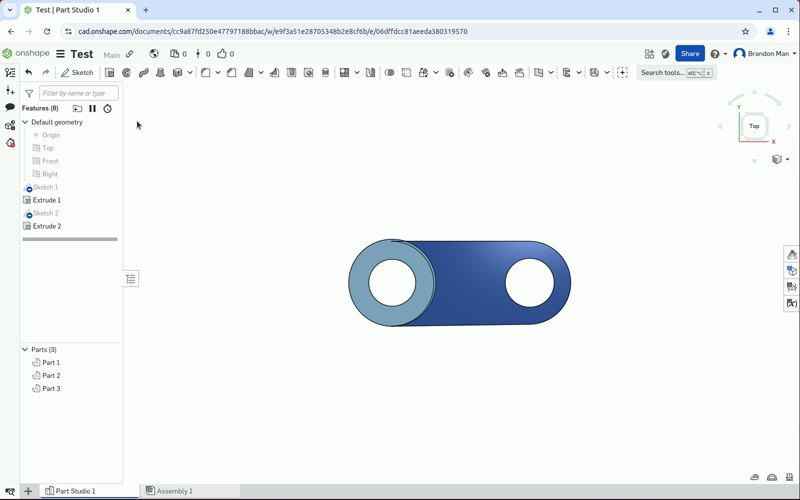
key(shift+h)
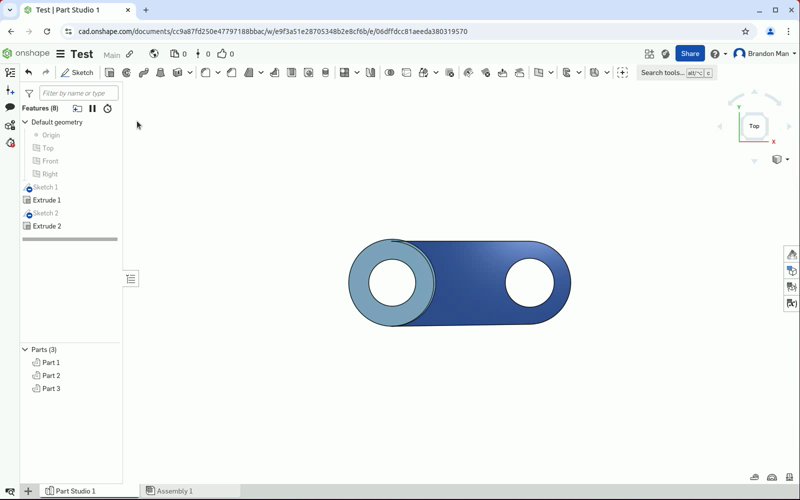
mouse_move(73, 189)
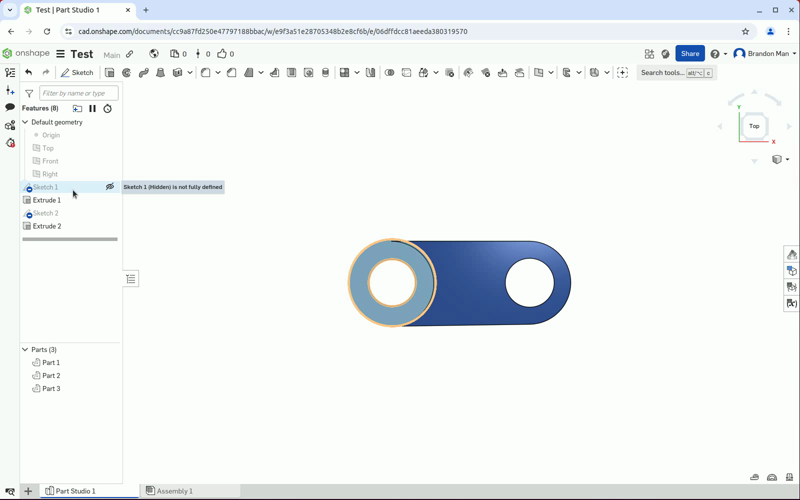
click(73, 189)
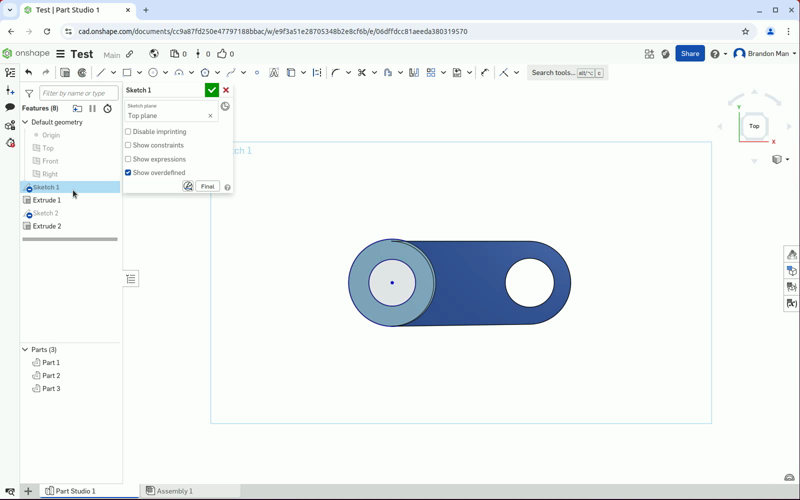
mouse_move(229, 92)
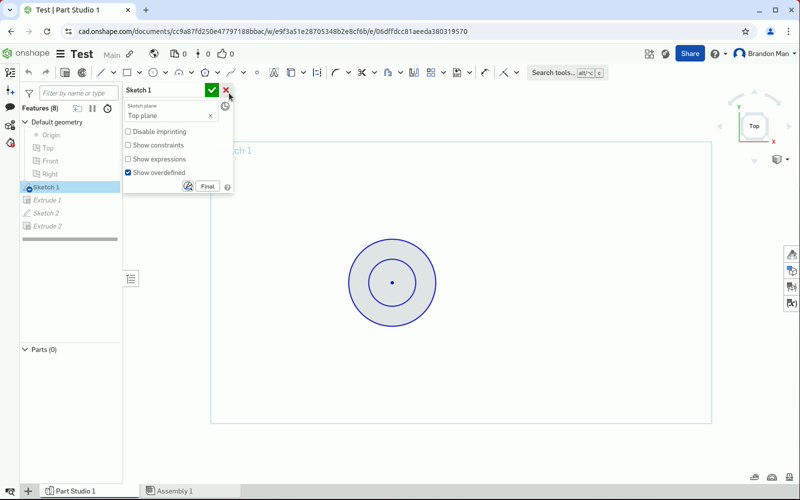
click(229, 92)
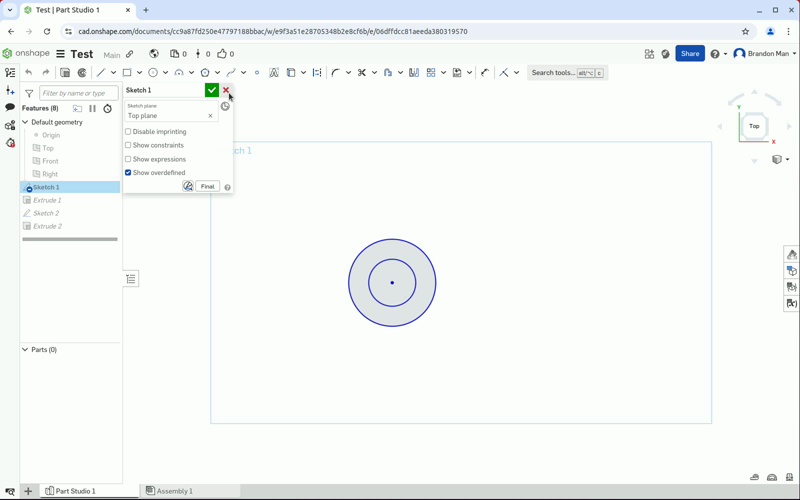
key(shift+s)
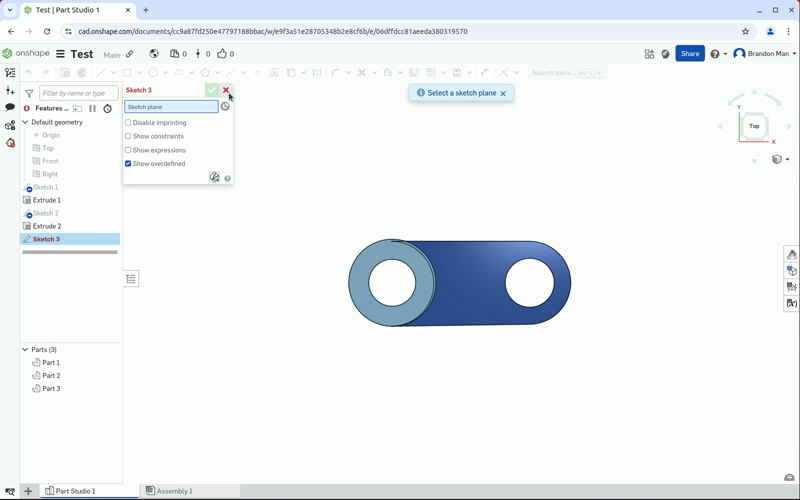
mouse_move(73, 150)
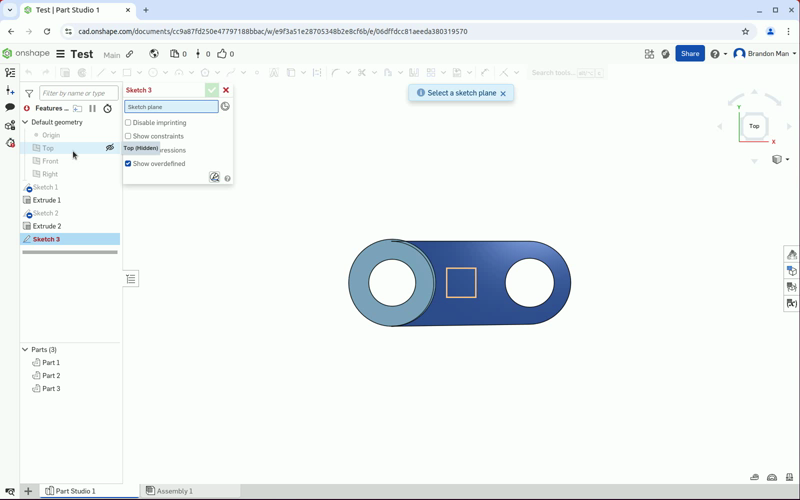
click(73, 150)
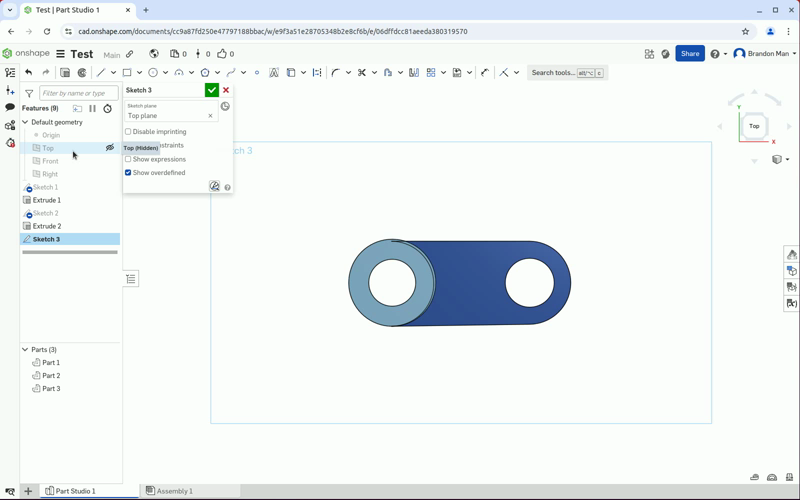
mouse_move(73, 352)
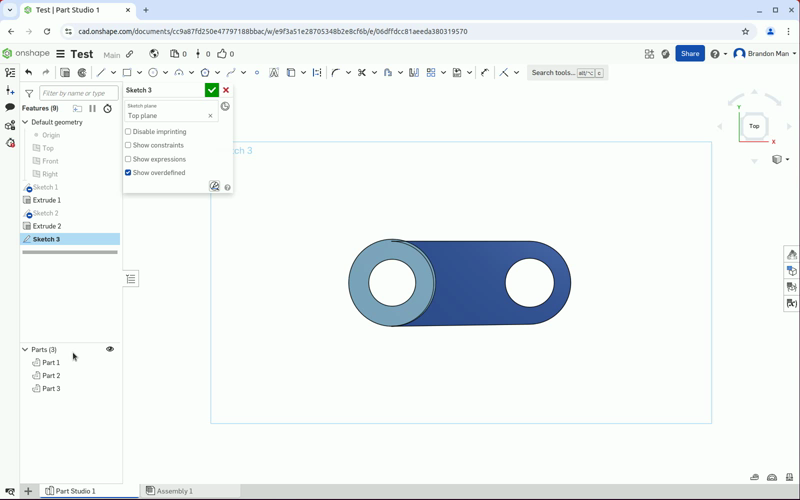
key(y)
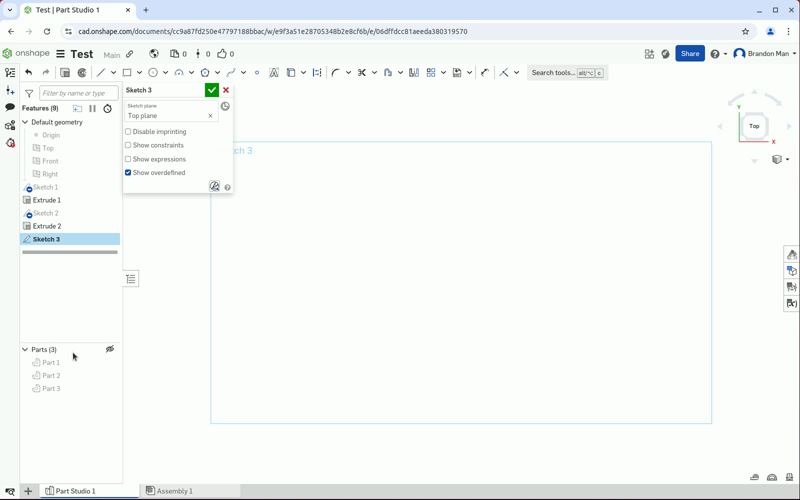
key(c)
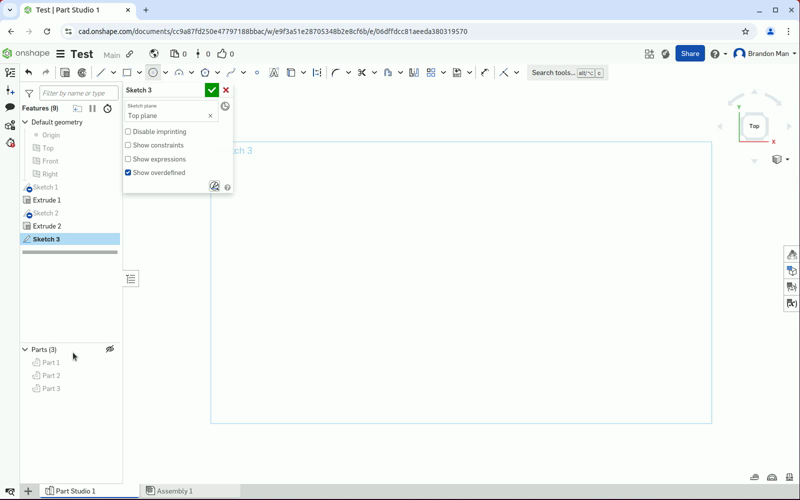
key_down(shift)
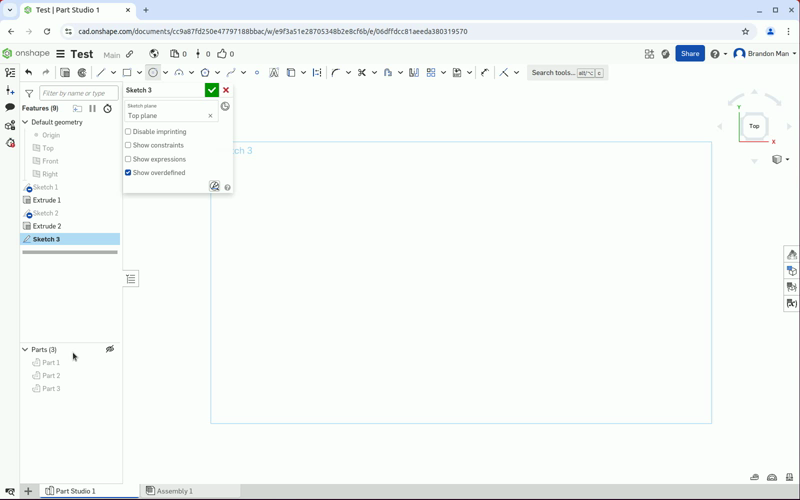
mouse_move(392, 282)
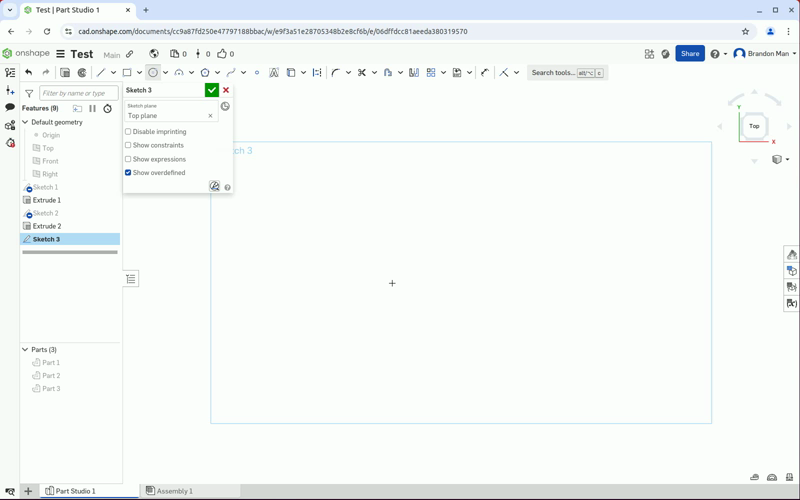
click(392, 282)
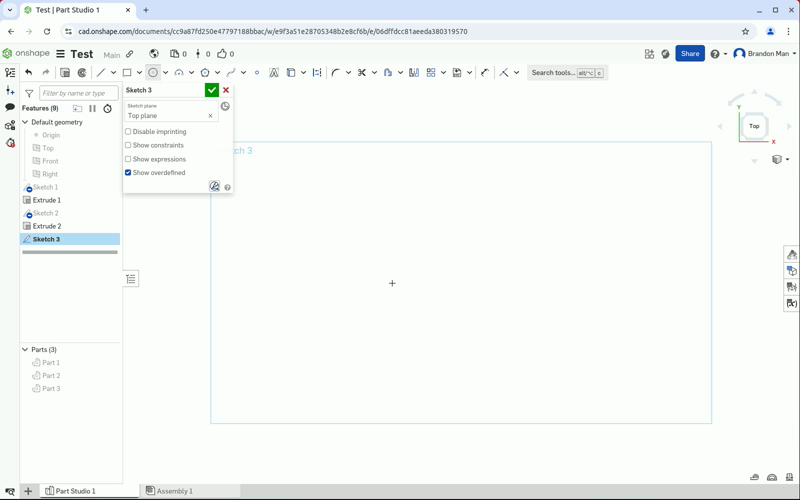
key_up(shift)
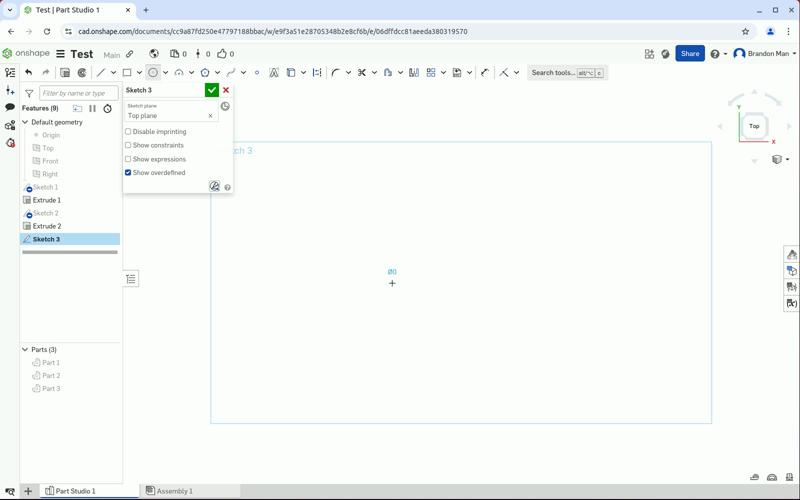
mouse_move(435, 282)
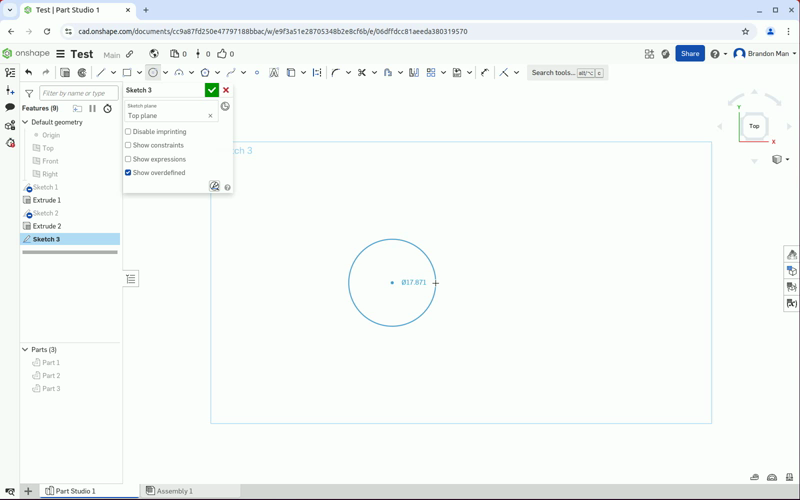
click(435, 282)
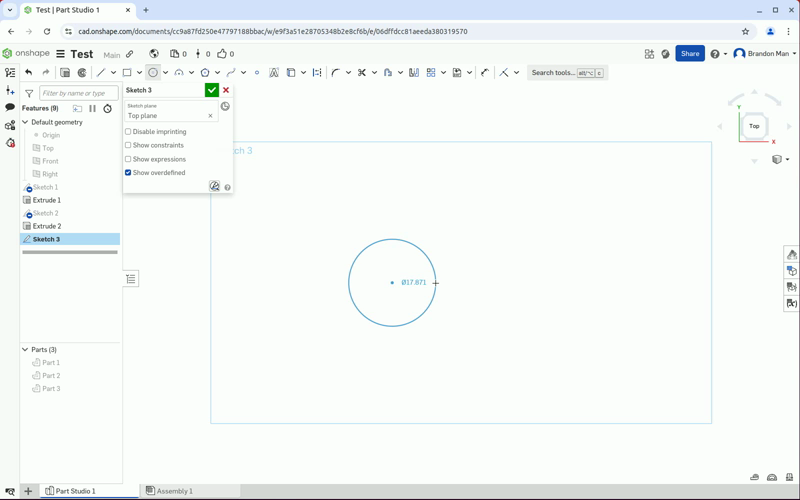
key(esc)
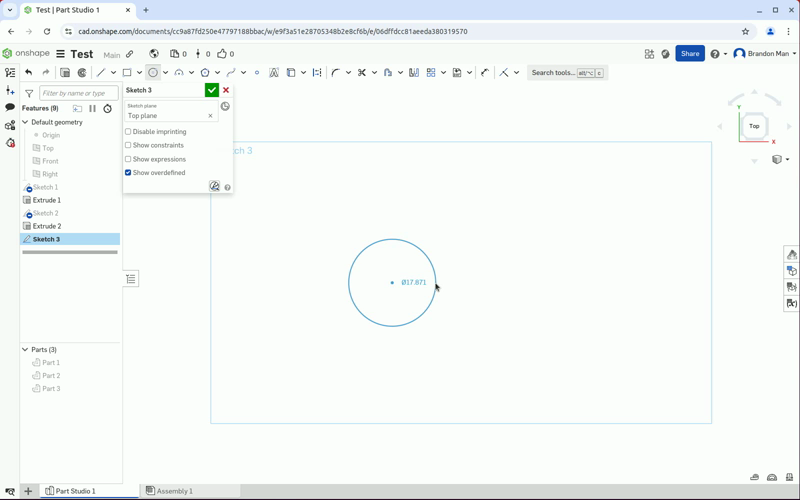
key(c)
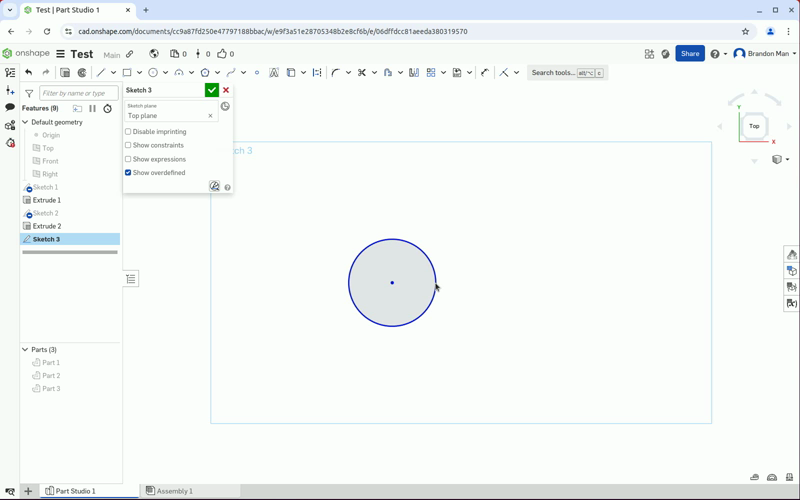
key_down(shift)
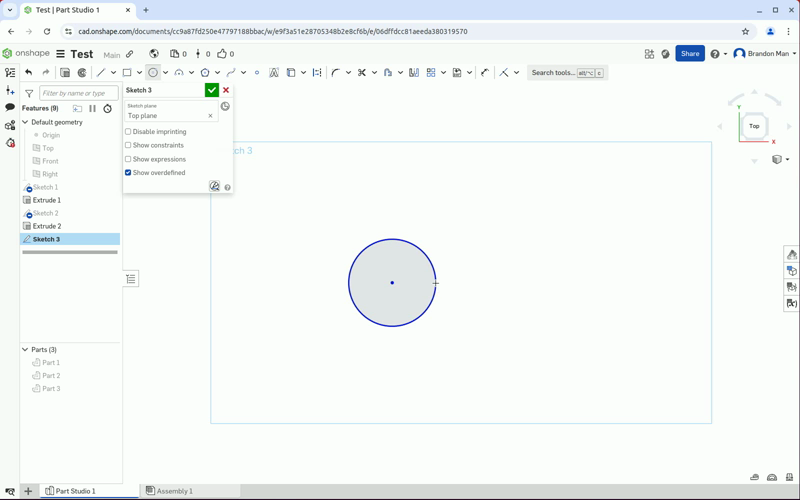
mouse_move(392, 282)
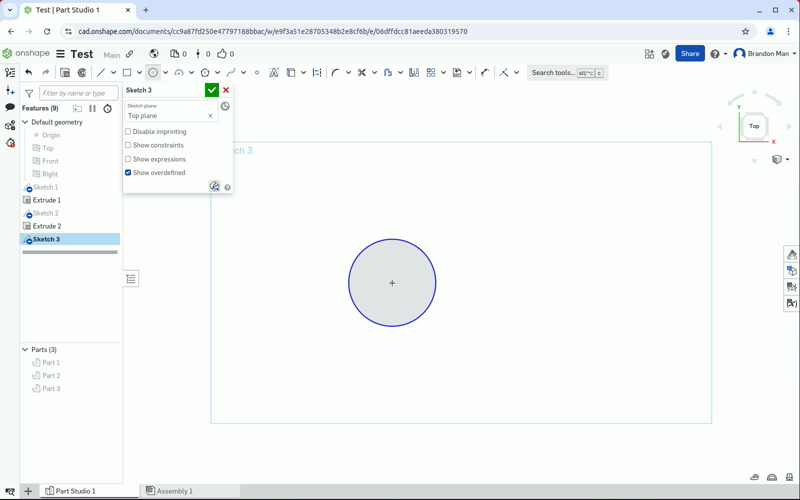
click(392, 282)
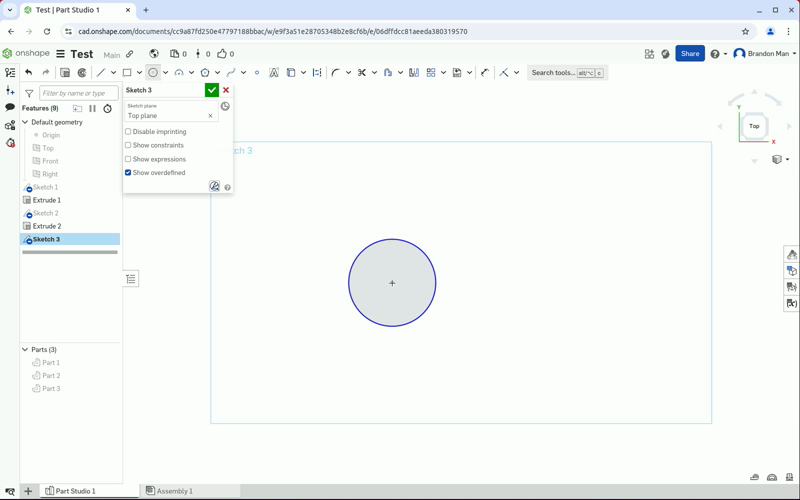
key_up(shift)
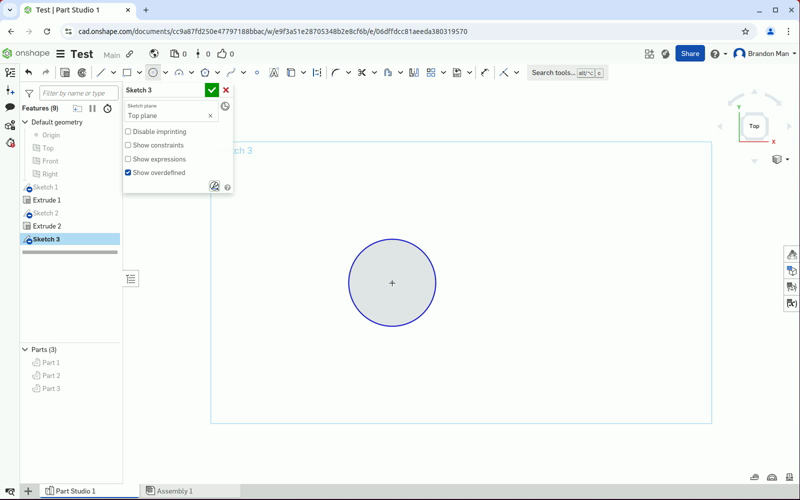
mouse_move(415, 282)
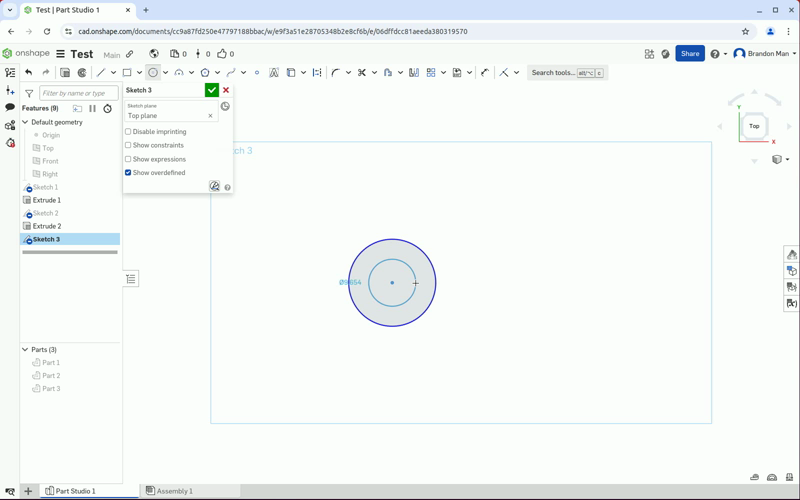
click(415, 282)
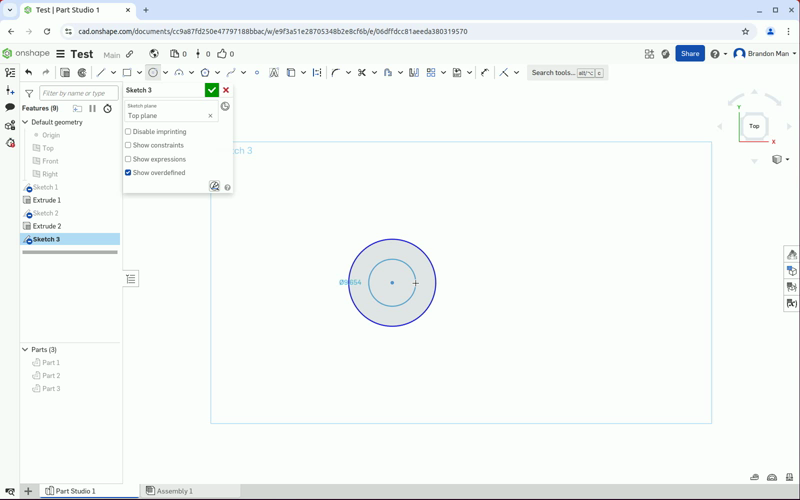
key(esc)
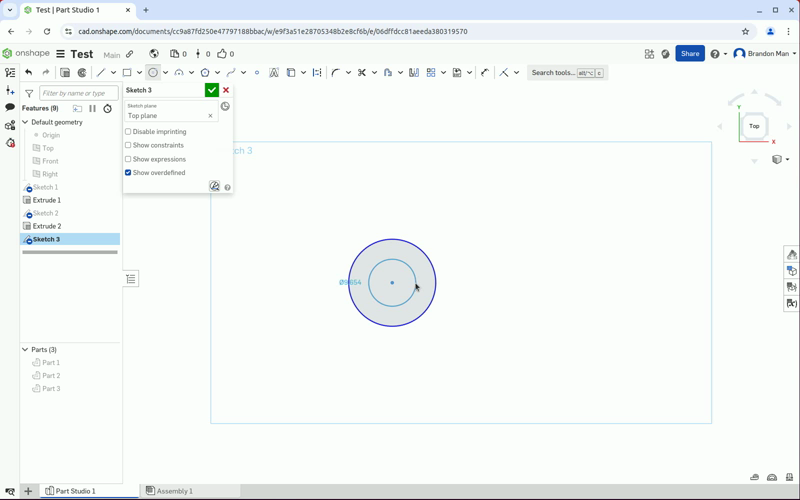
mouse_move(409, 251)
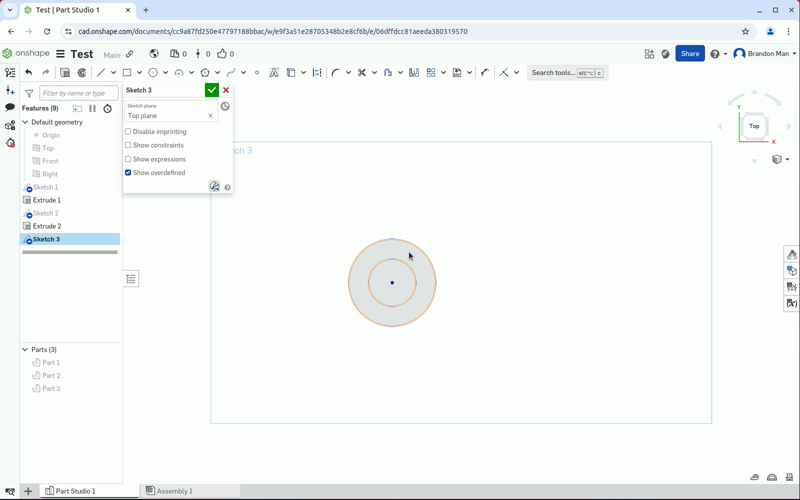
click(409, 251)
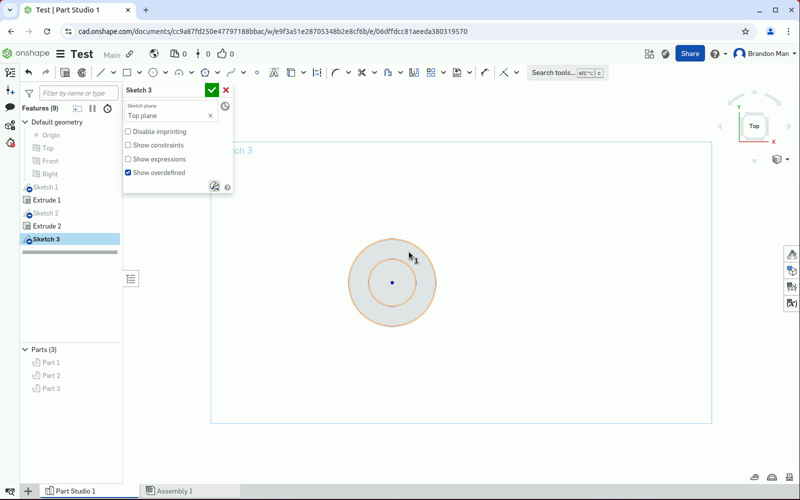
mouse_move(73, 352)
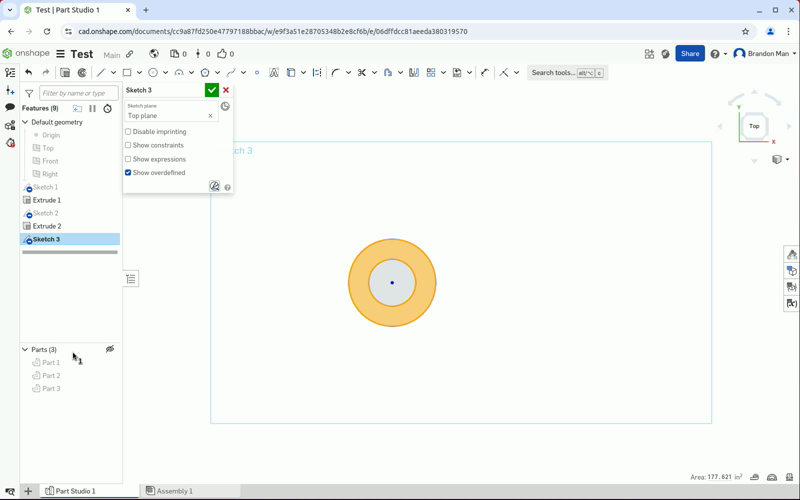
key(shift+y)
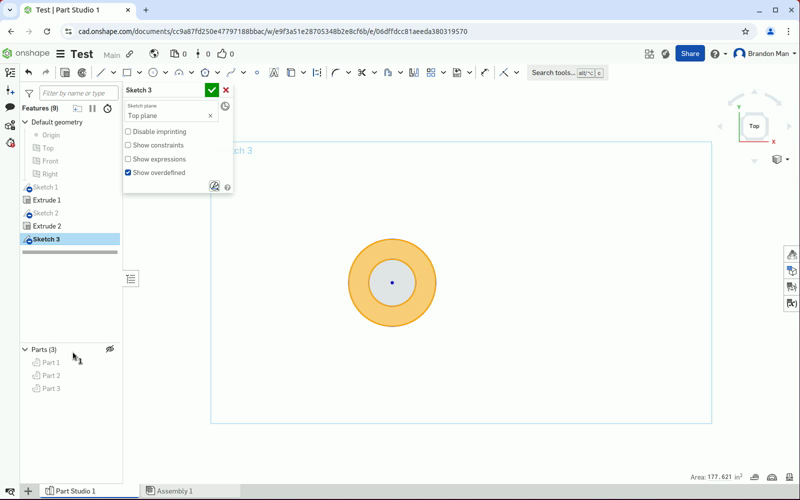
key(shift+e)
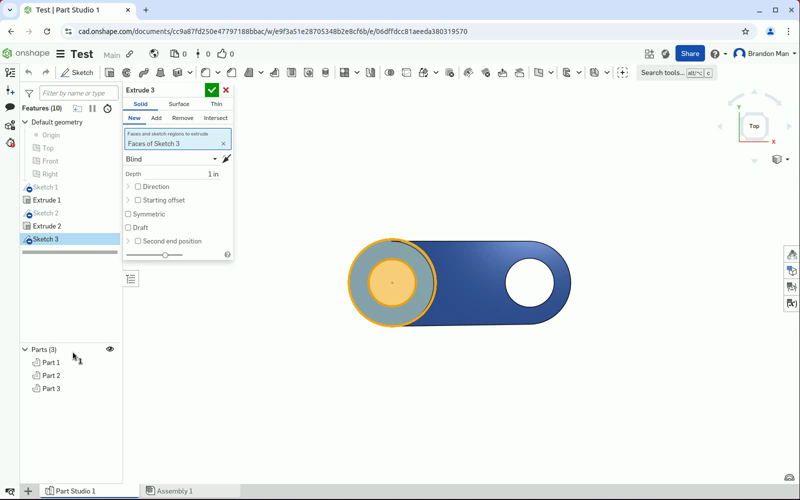
mouse_move(143, 106)
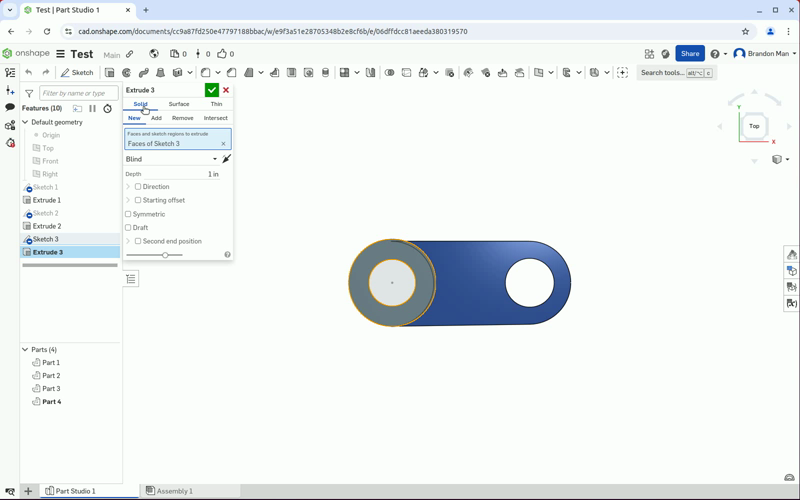
click(143, 106)
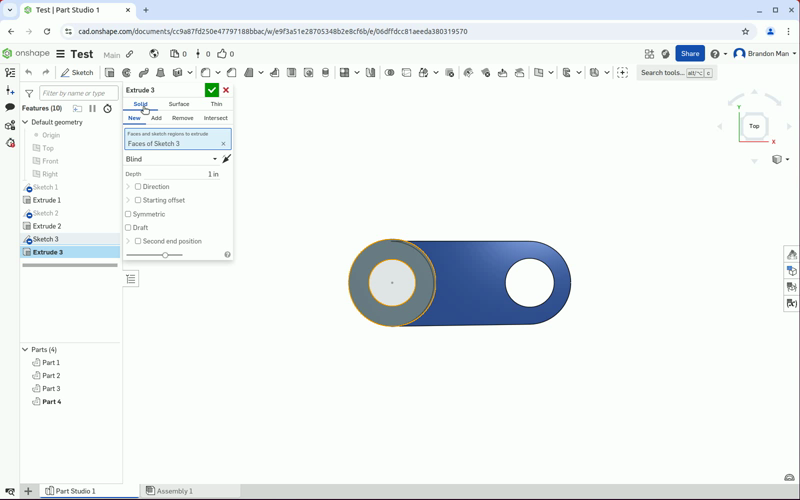
mouse_move(137, 120)
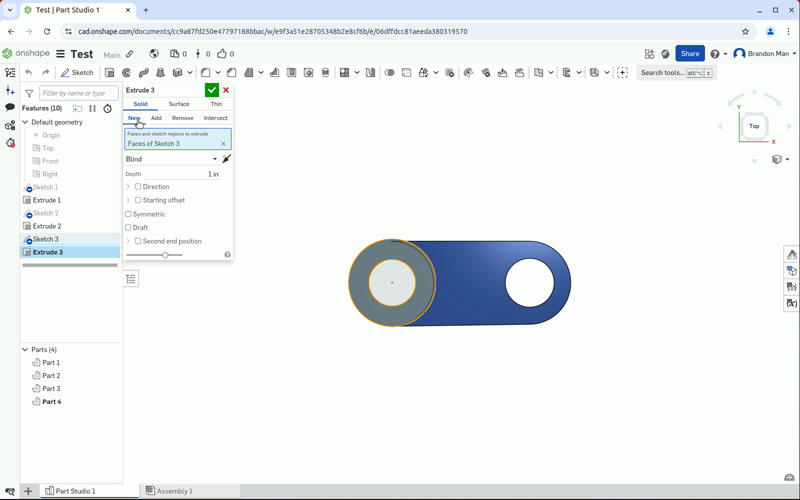
click(137, 120)
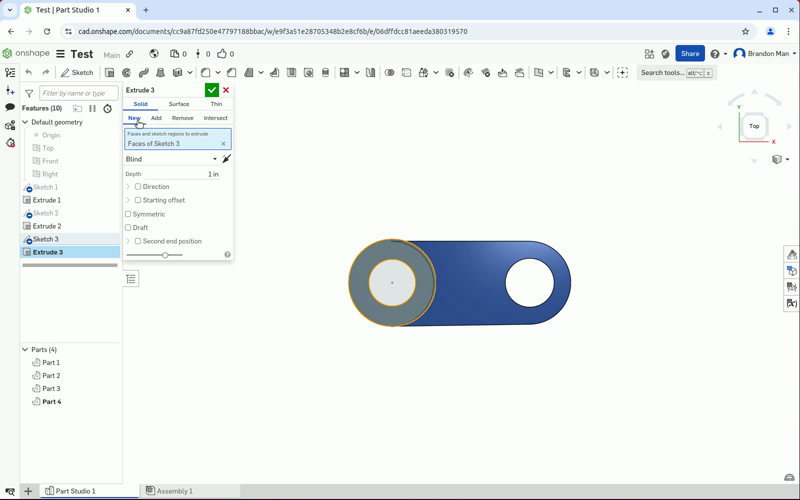
key(tab, 4)
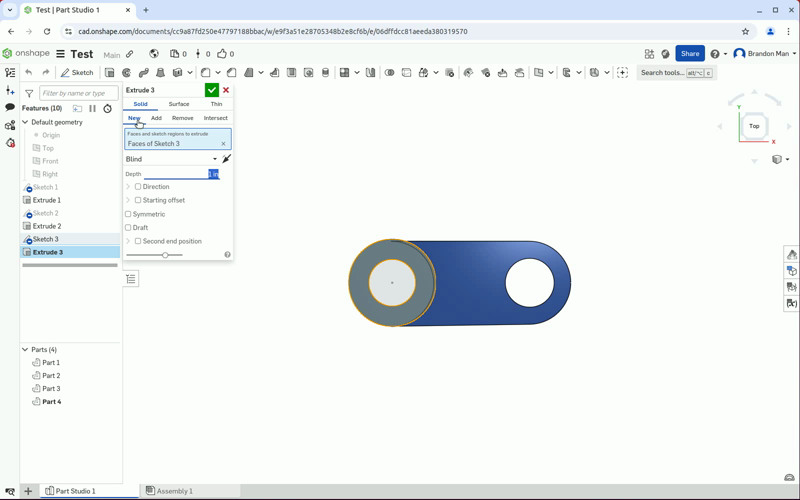
text(15.165)
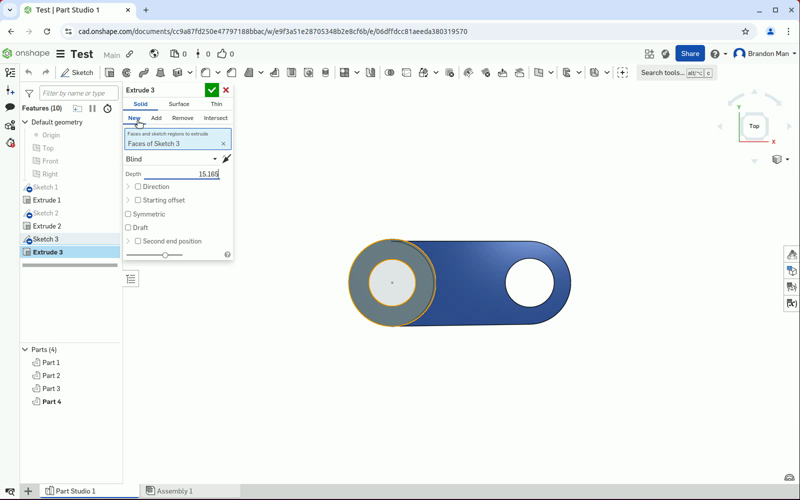
key(enter)
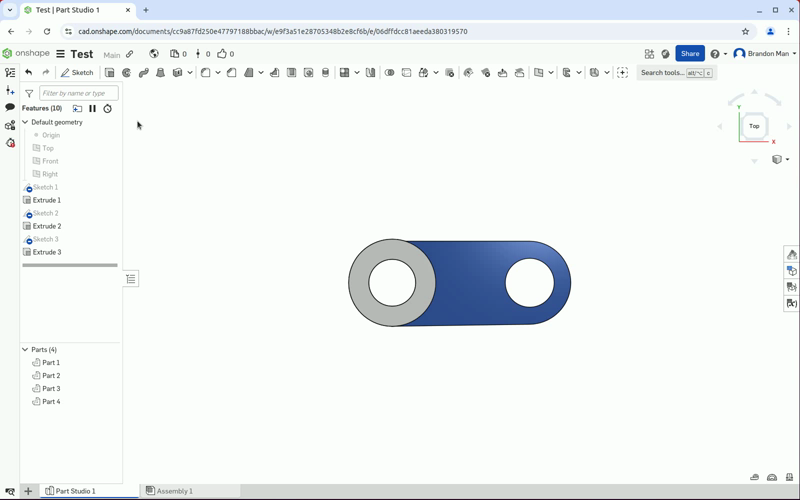
key(shift+h)
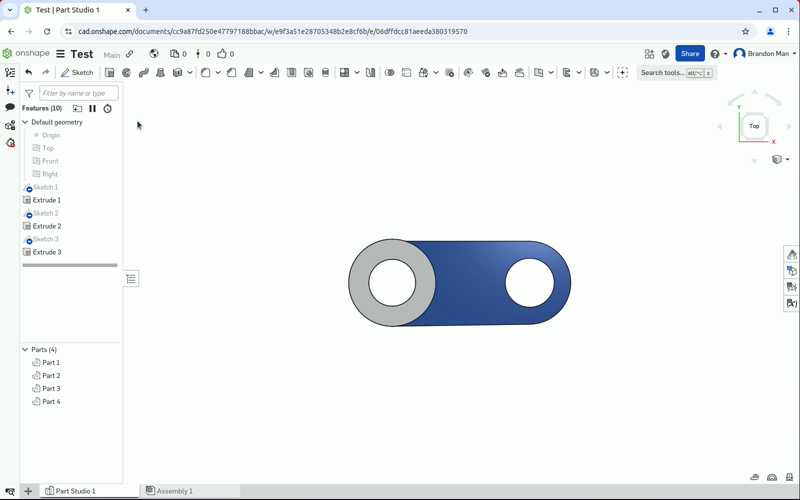
key(shift+h)
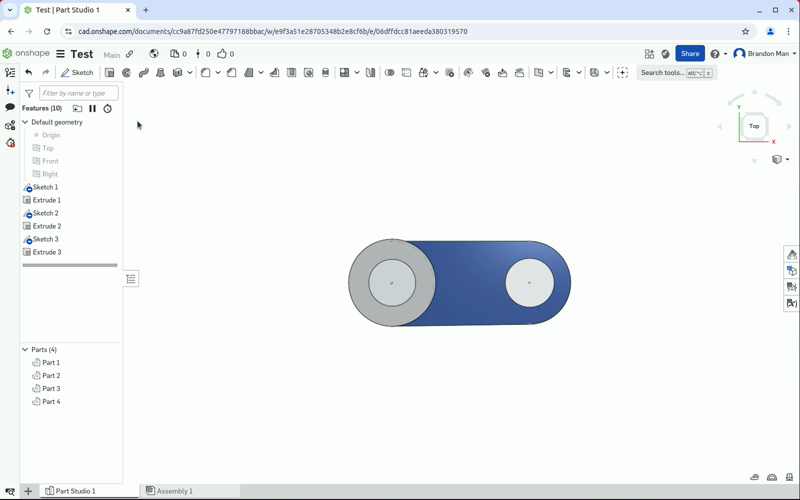
key(shift+7)
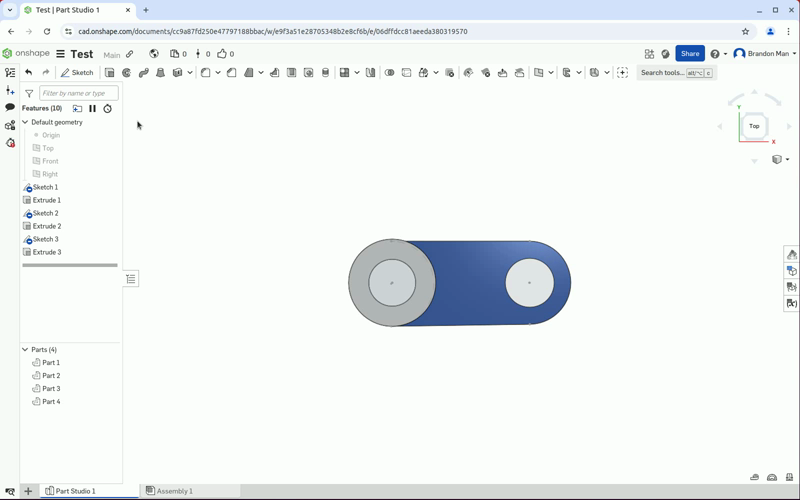
key(up, 3)
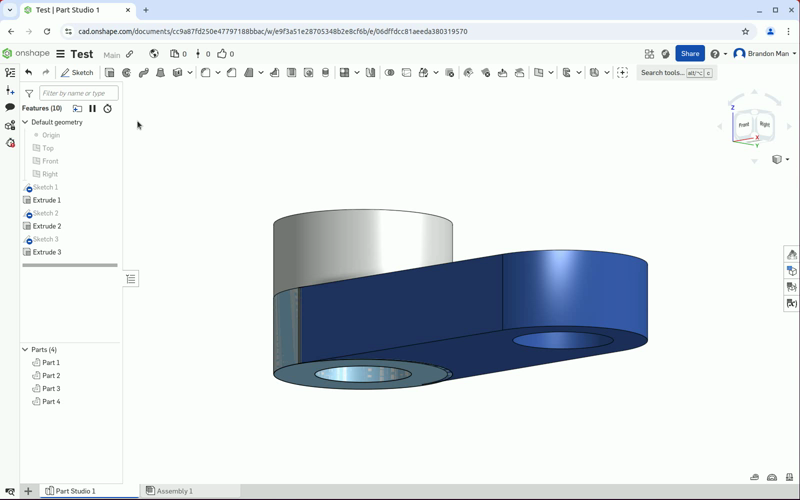
key(left, 3)
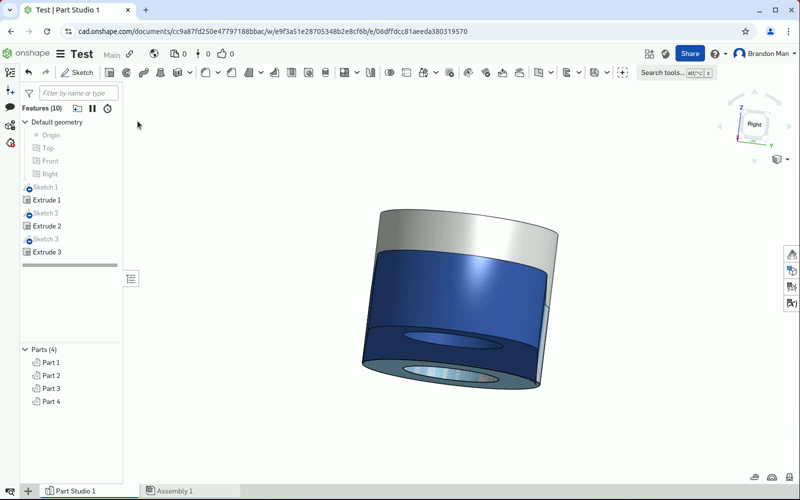
key(right, 3)
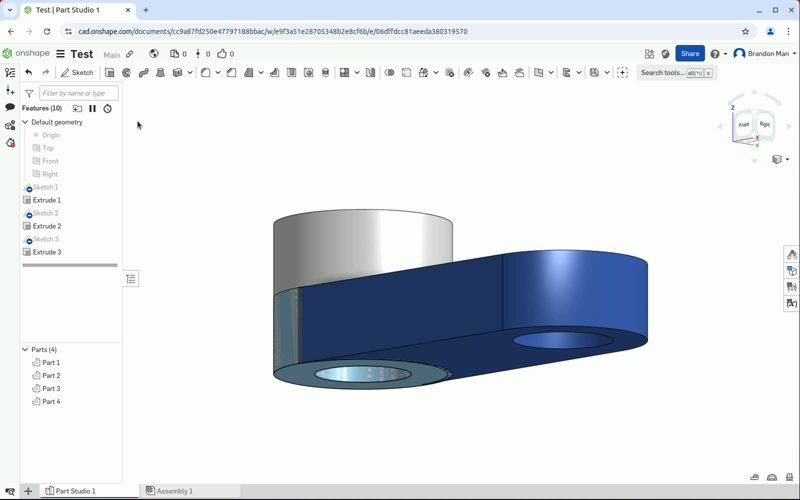
key(down, 3)
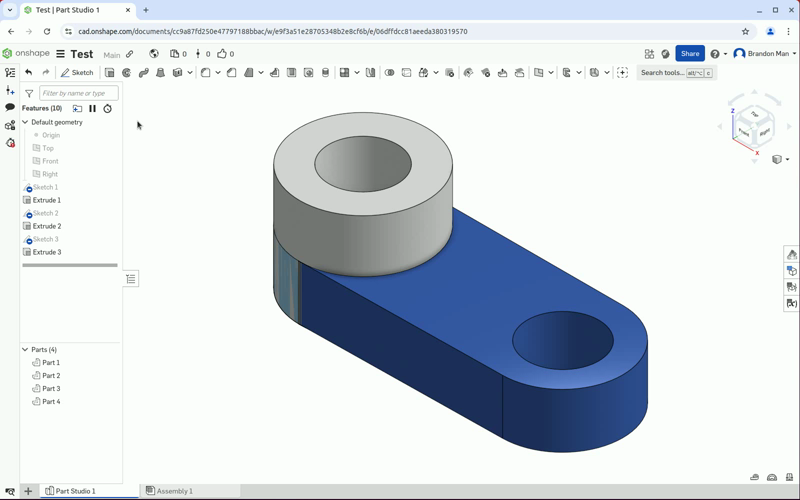
mouse_move(73, 189)
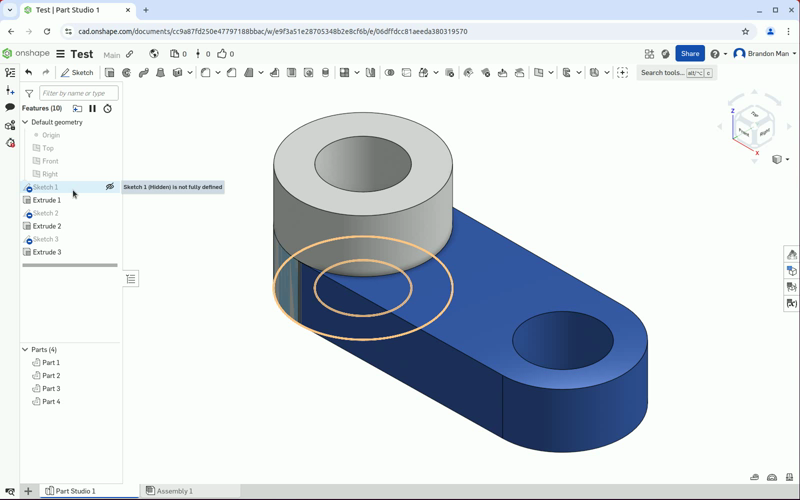
click(73, 189)